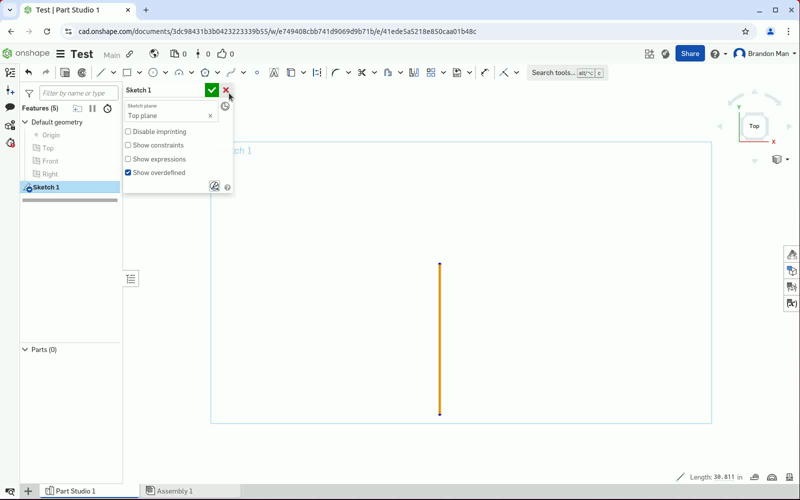
key(shift+h)
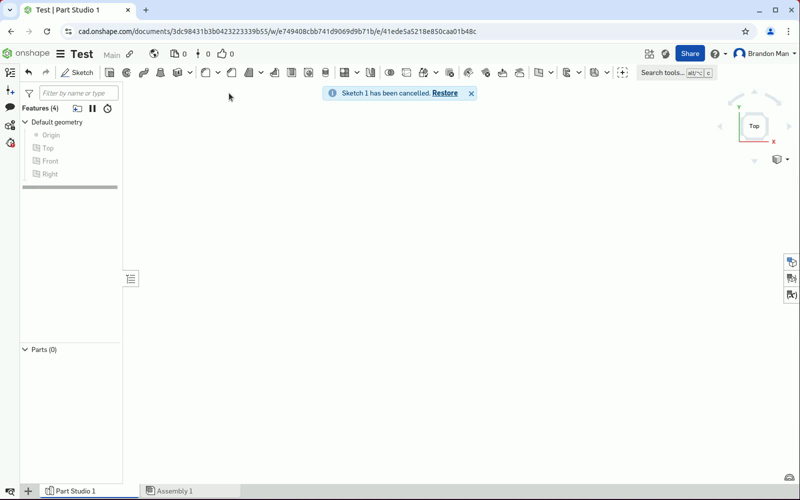
mouse_move(73, 352)
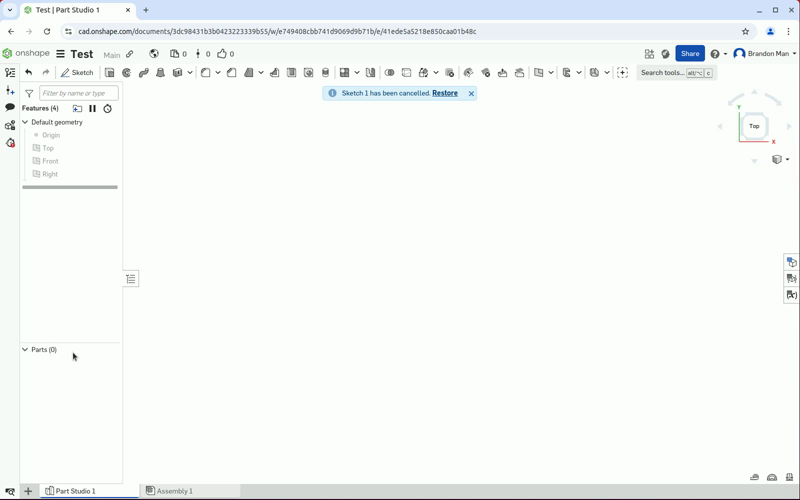
key(y)
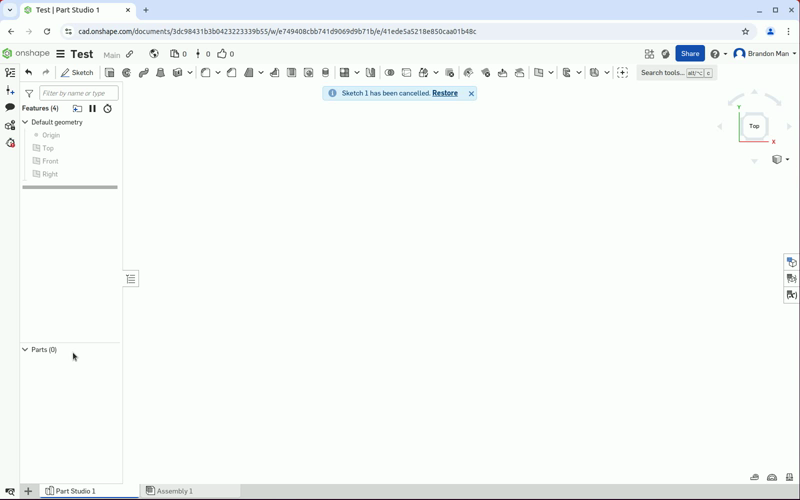
key(shift+p)
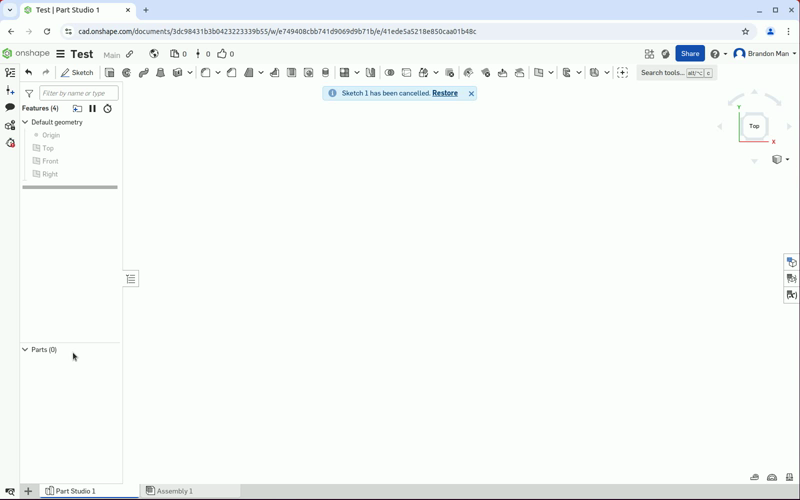
key(space)
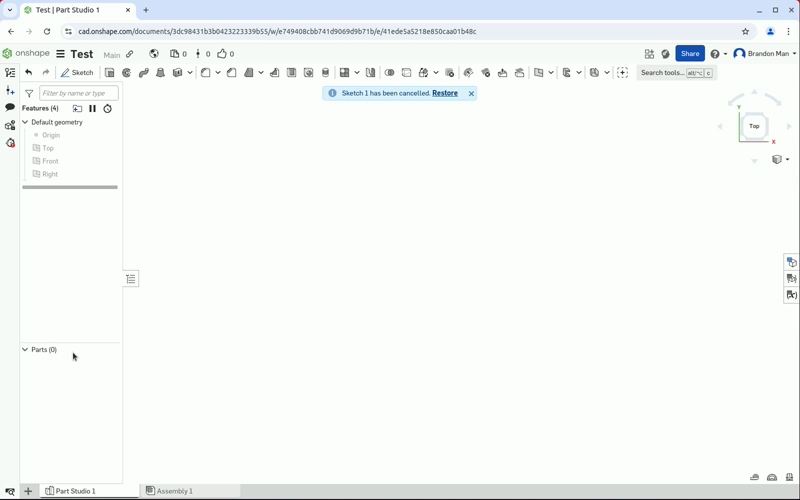
key_down(shift)
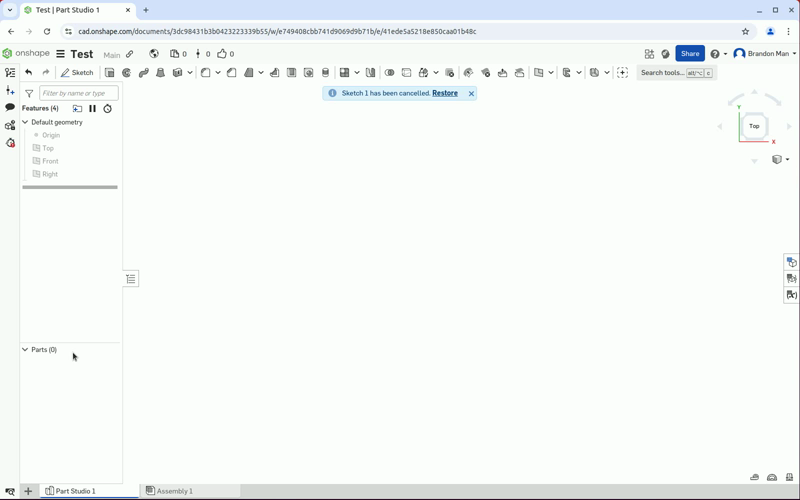
key(up)
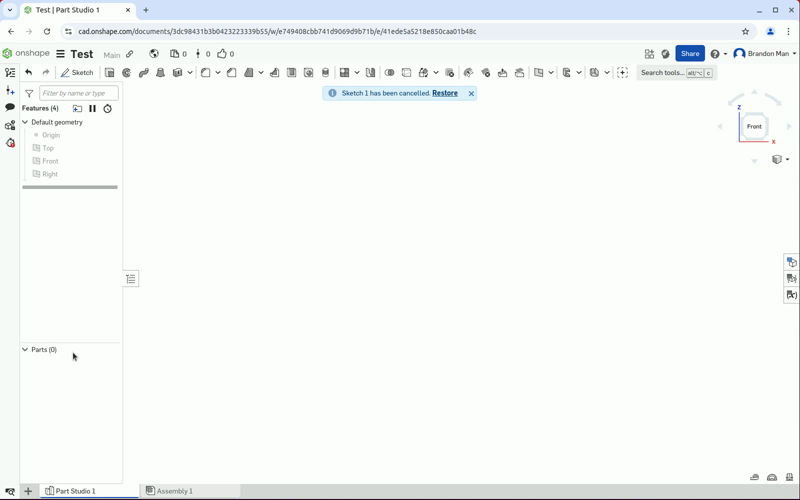
key_up(shift)
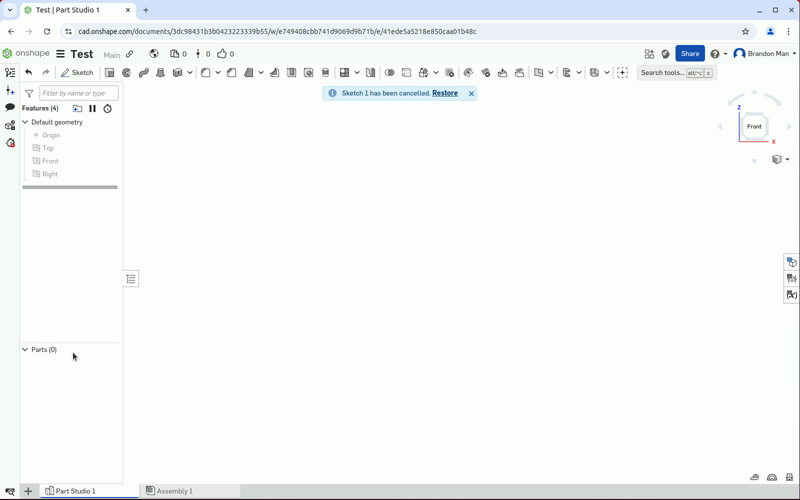
mouse_move(73, 352)
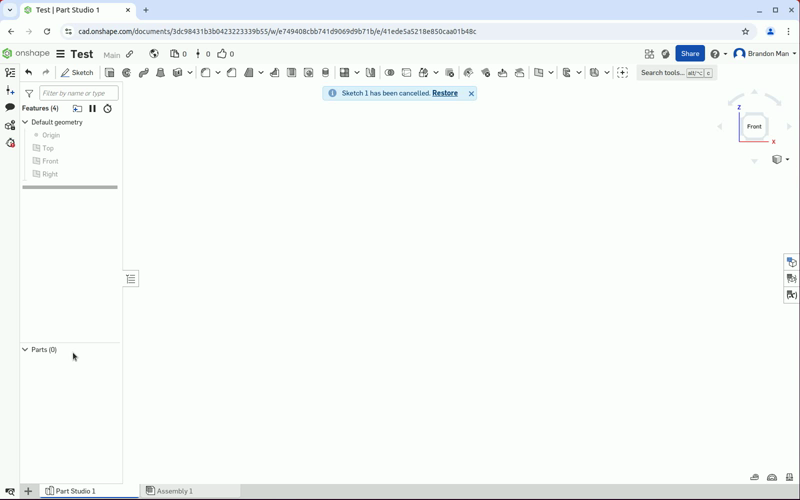
key(shift+y)
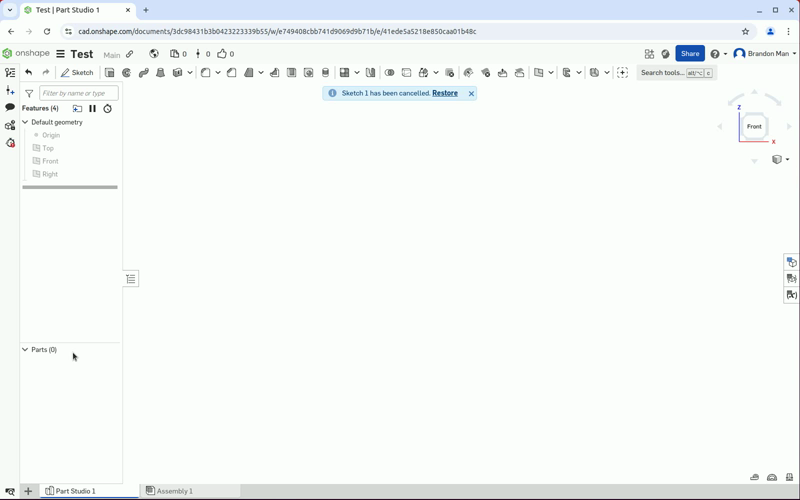
key(shift+s)
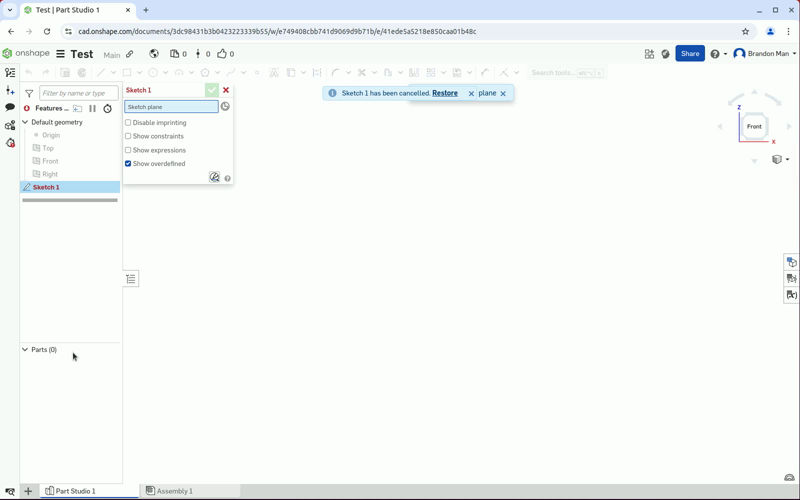
mouse_move(73, 163)
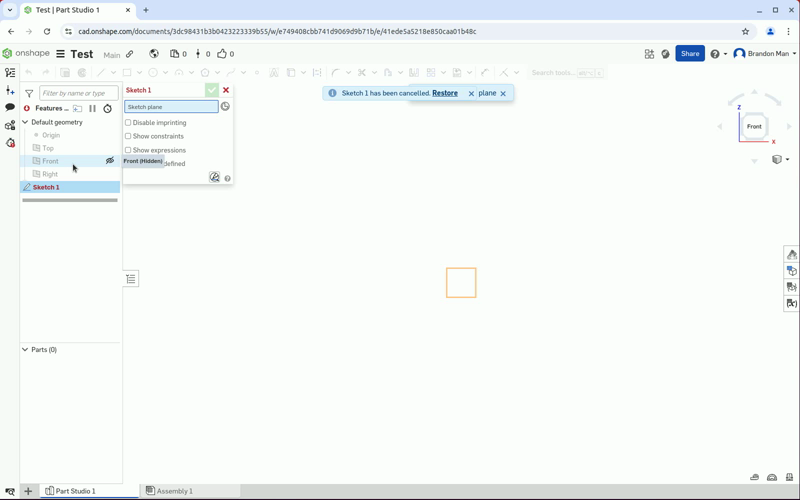
click(73, 163)
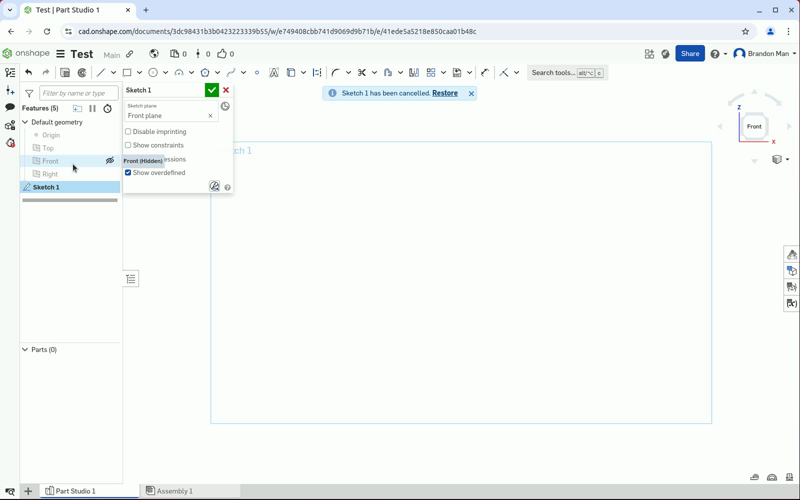
mouse_move(73, 352)
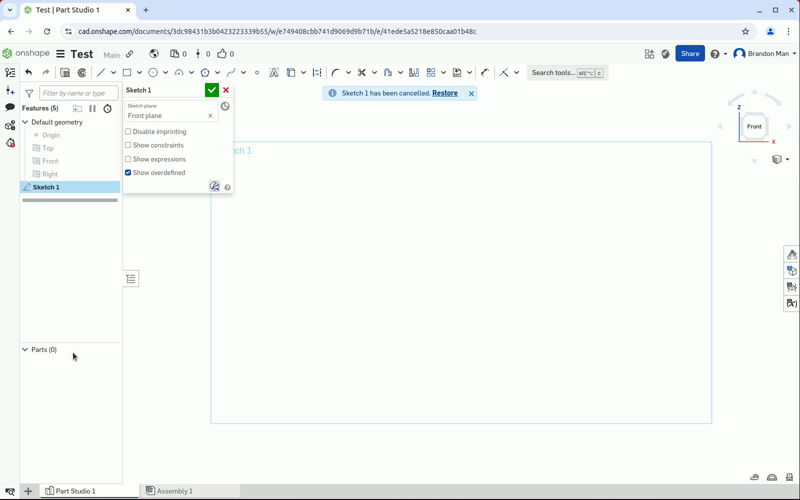
key(y)
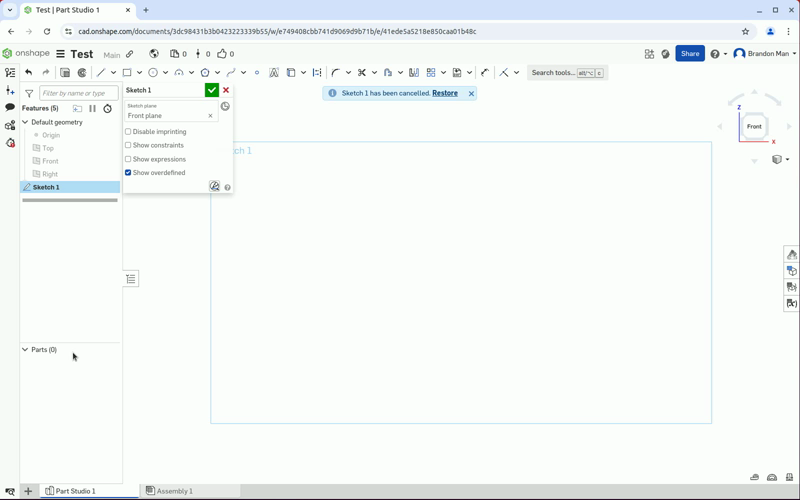
key(l)
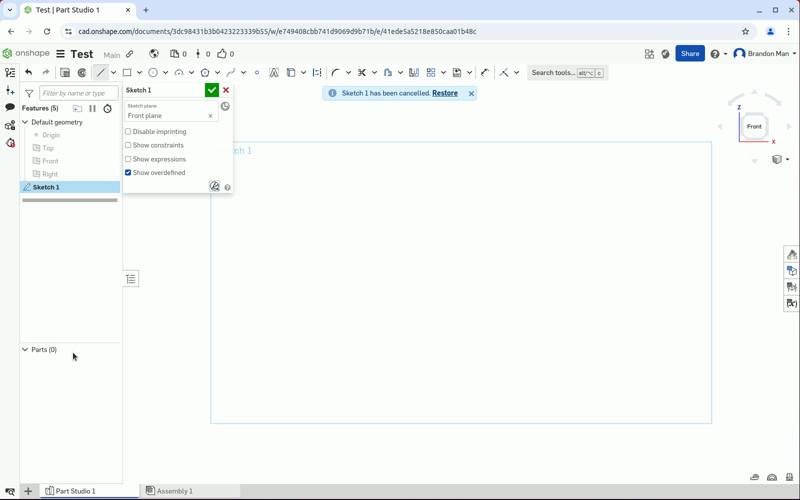
key_down(shift)
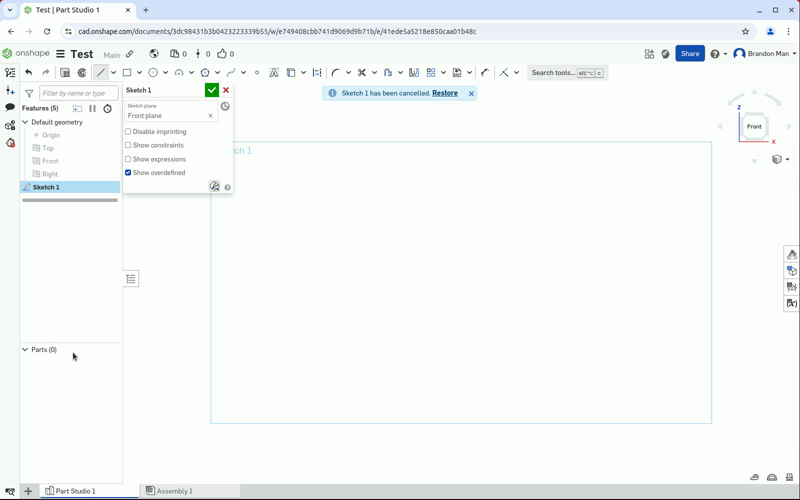
mouse_move(391, 335)
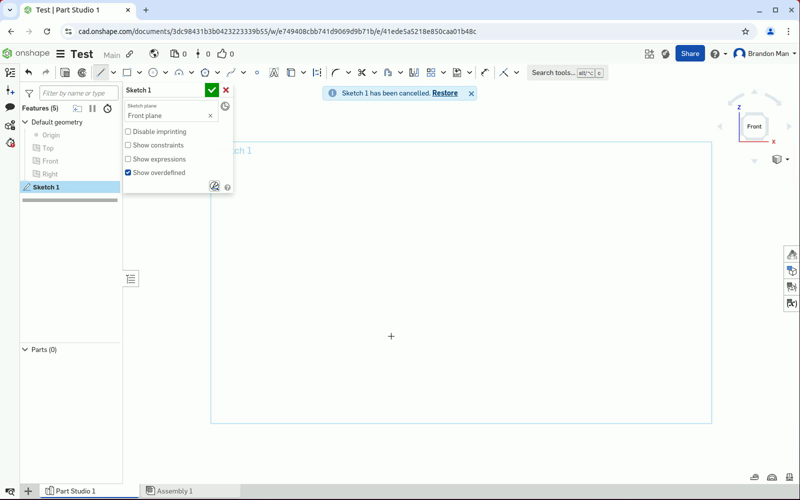
click(391, 335)
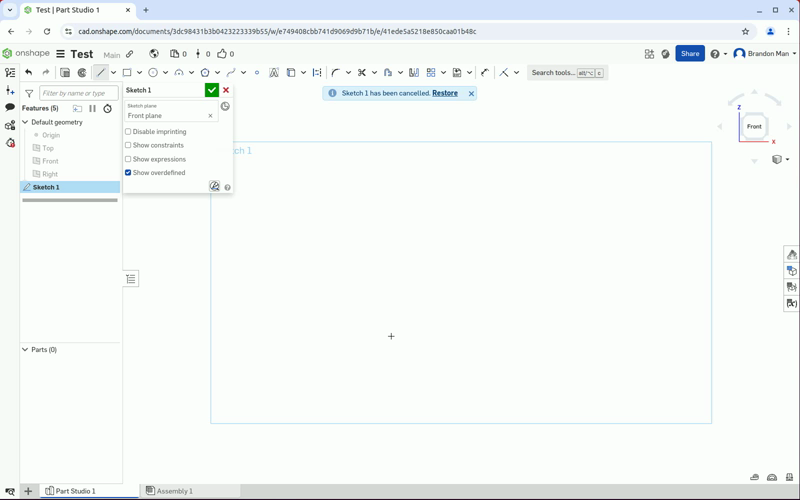
key_up(shift)
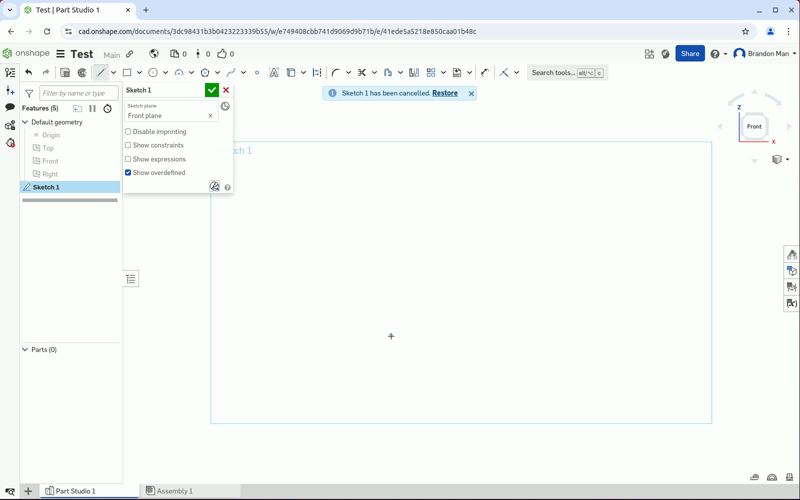
key_down(shift)
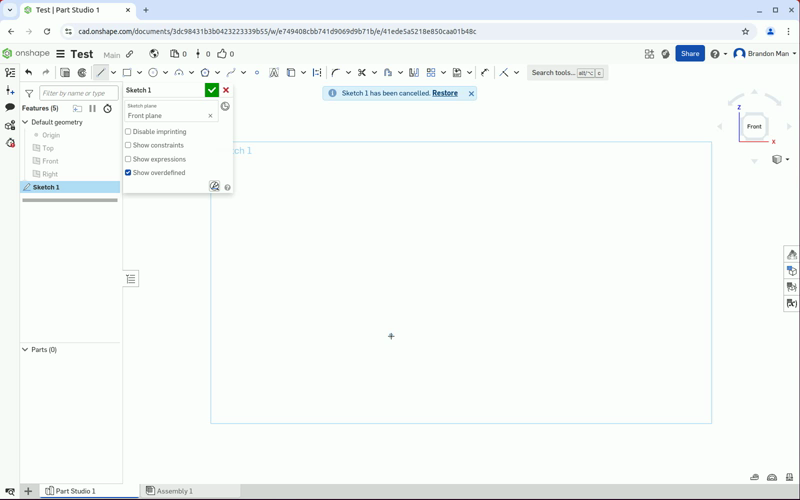
mouse_move(530, 335)
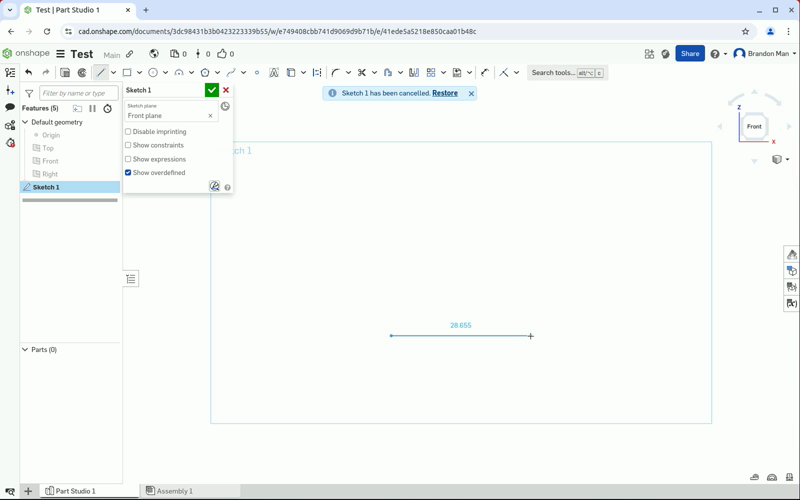
click(530, 335)
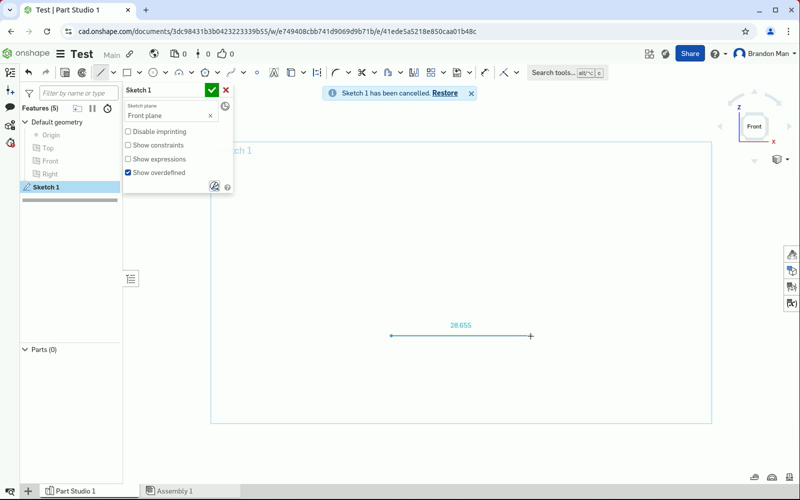
key_up(shift)
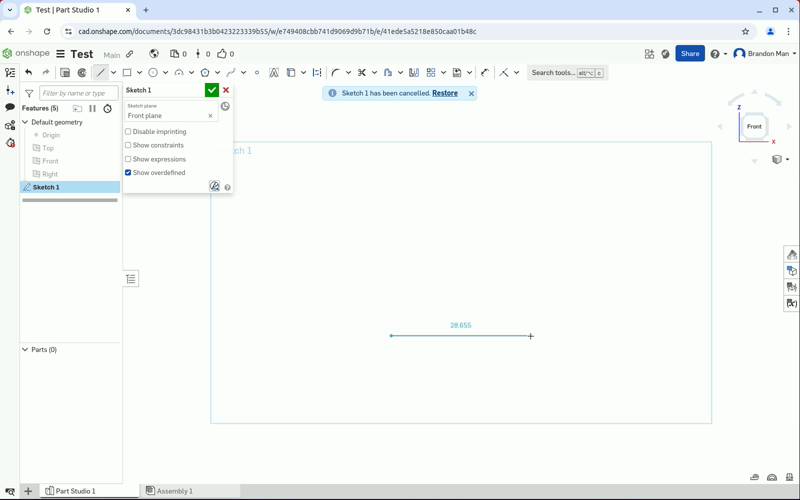
key_down(shift)
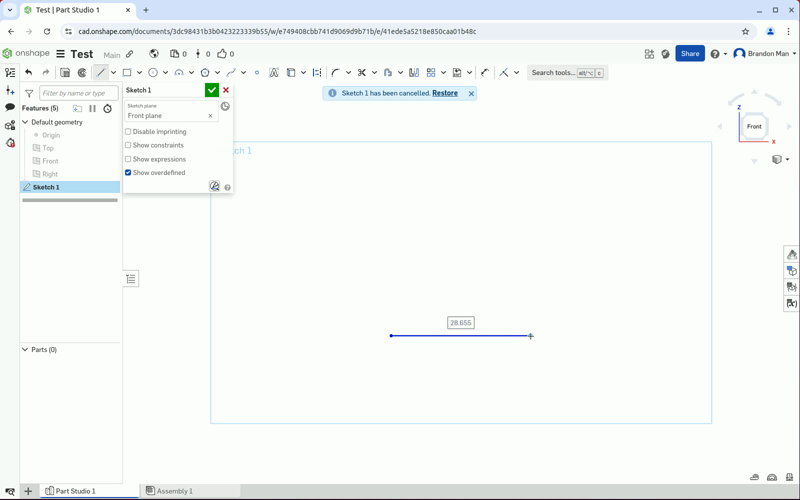
mouse_move(530, 230)
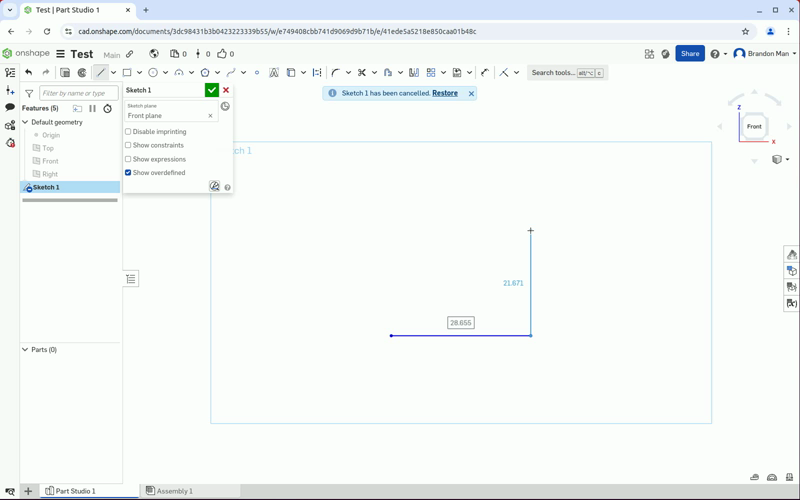
click(530, 230)
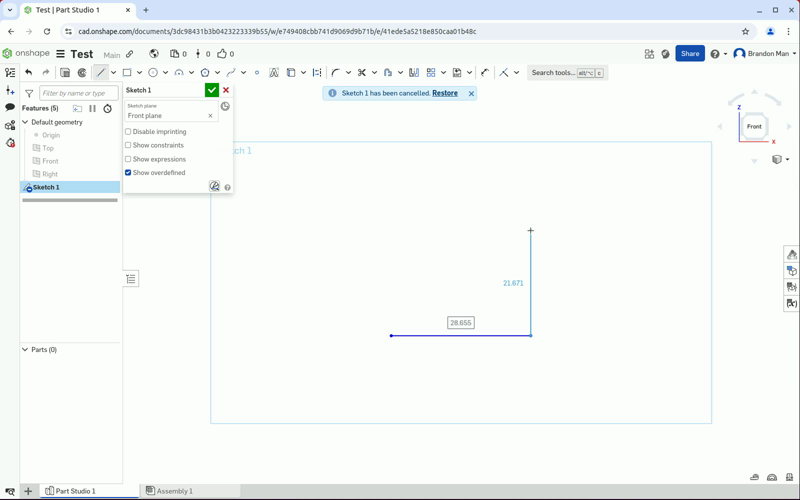
key_up(shift)
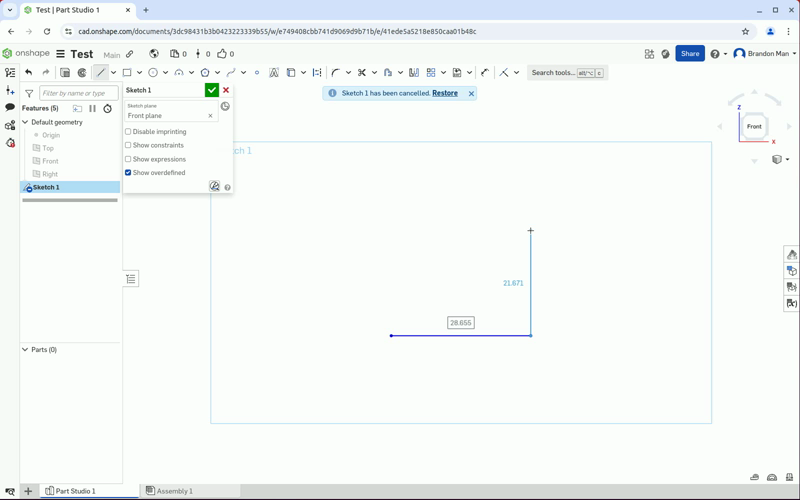
key_down(shift)
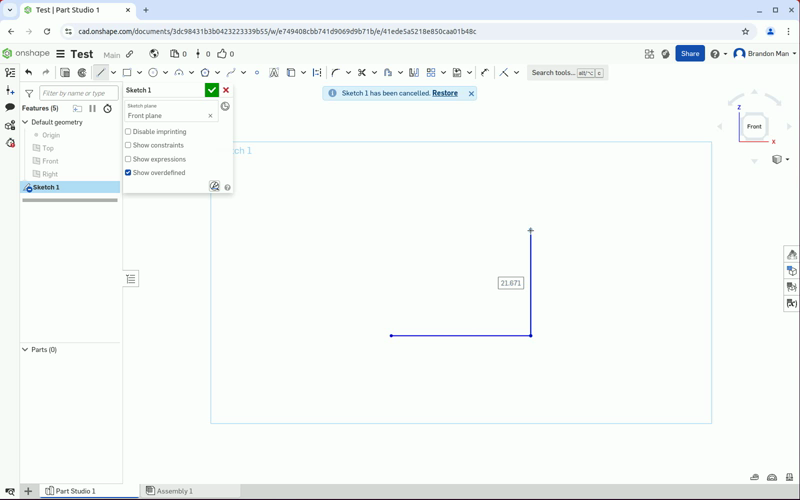
mouse_move(391, 230)
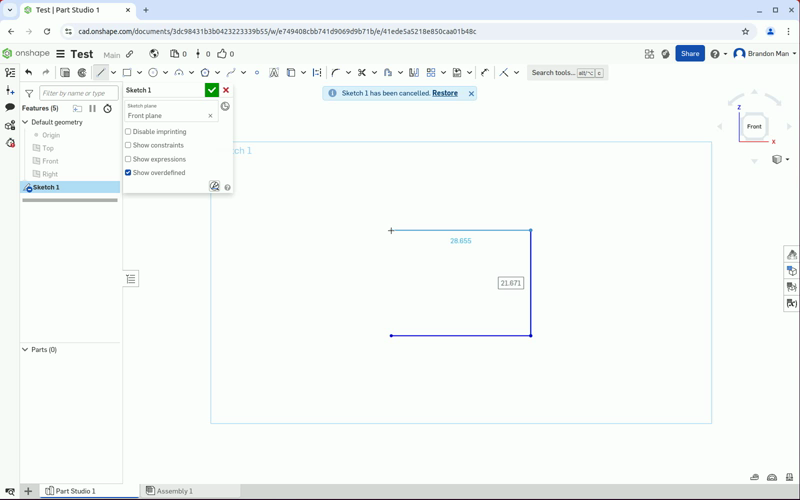
click(391, 230)
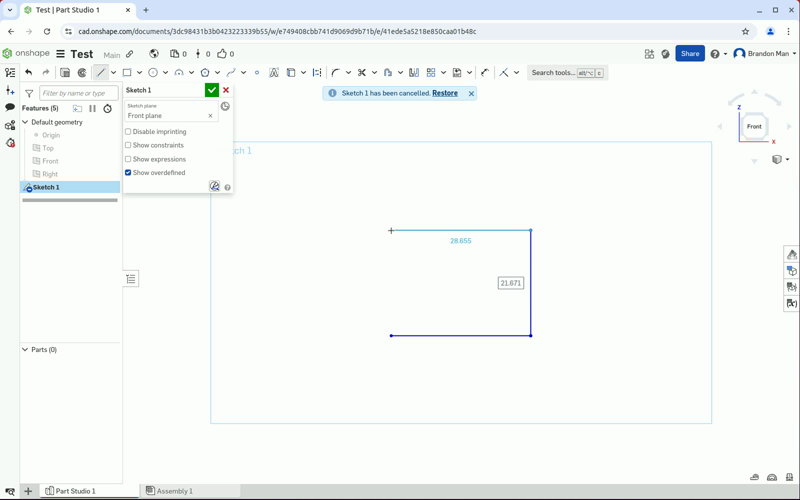
key_up(shift)
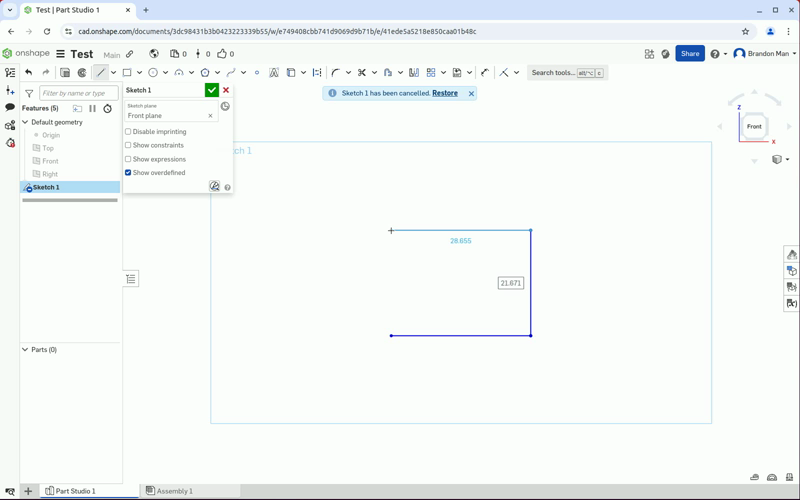
key_down(shift)
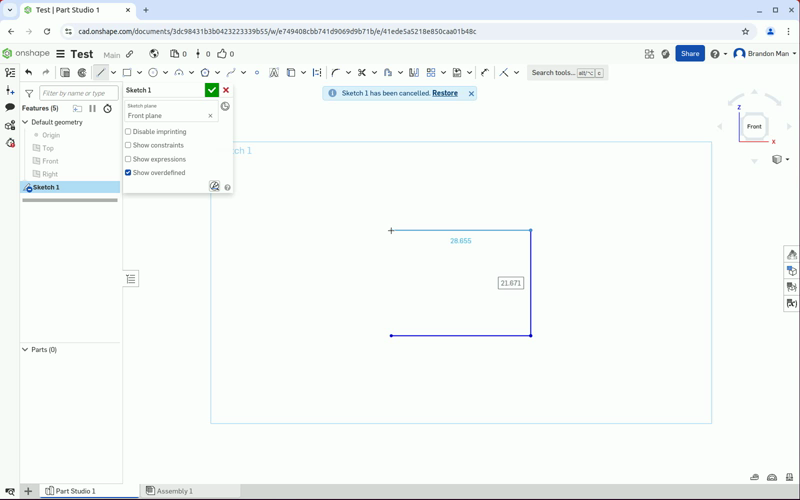
mouse_move(391, 335)
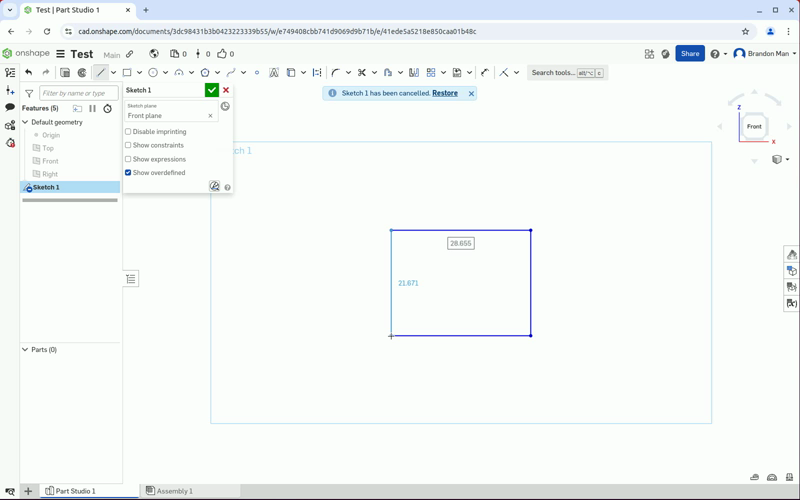
key_up(shift)
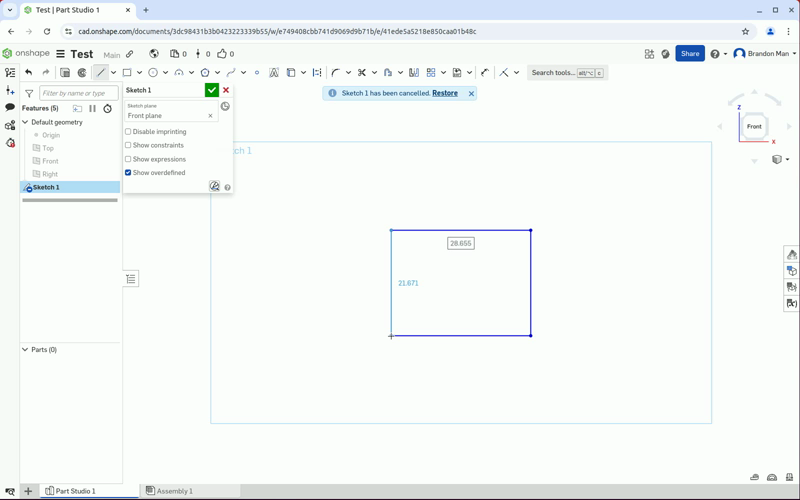
click(391, 335)
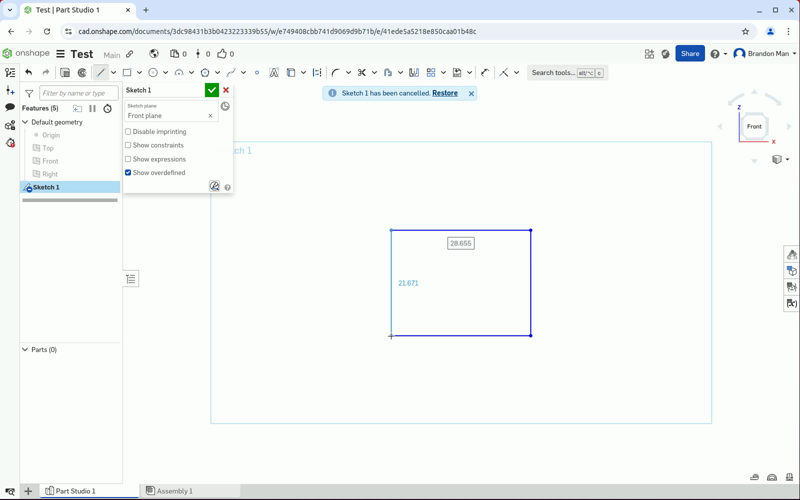
key(esc)
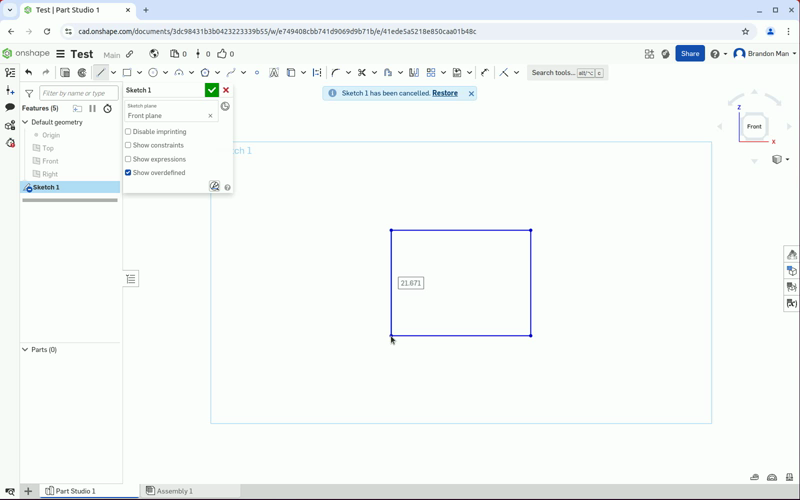
mouse_move(465, 309)
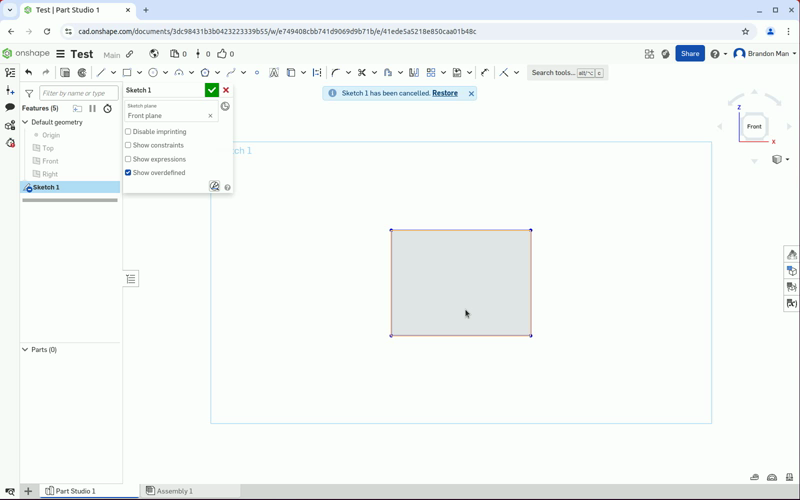
click(465, 309)
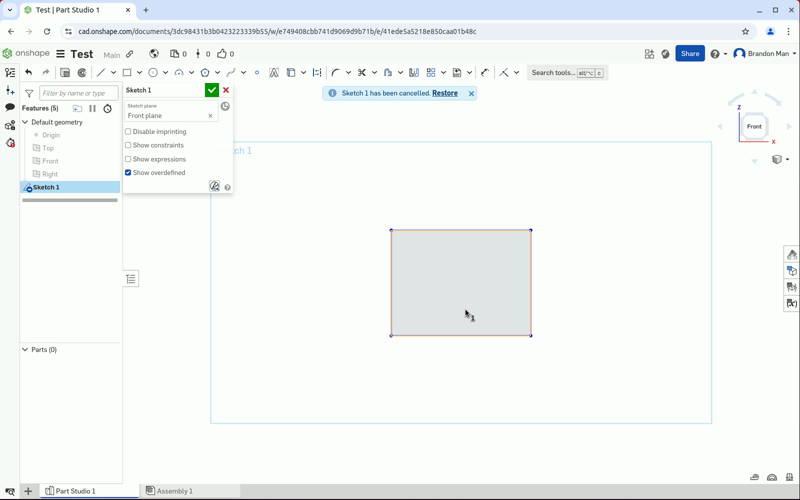
mouse_move(73, 352)
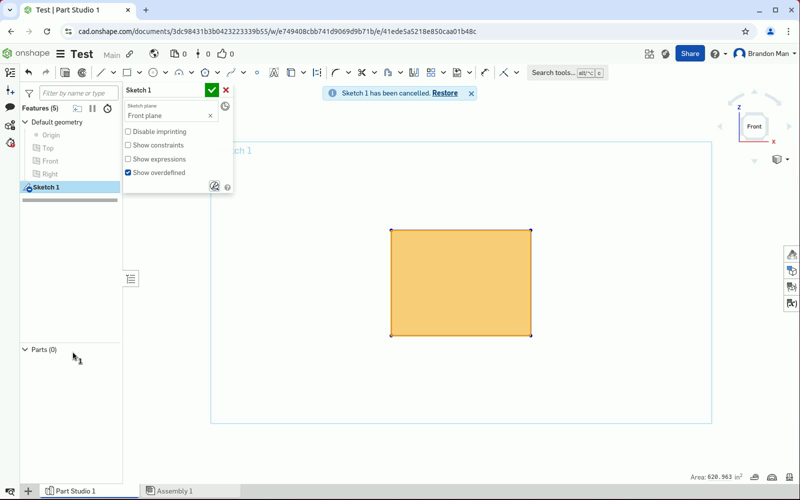
key(shift+y)
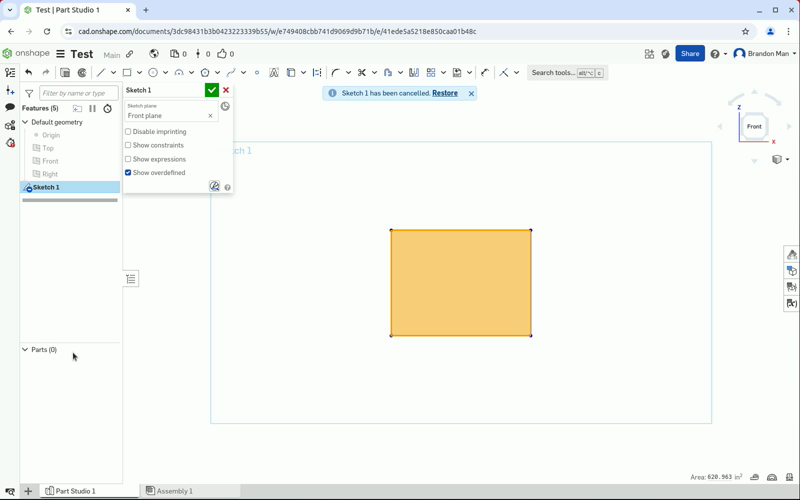
key(shift+e)
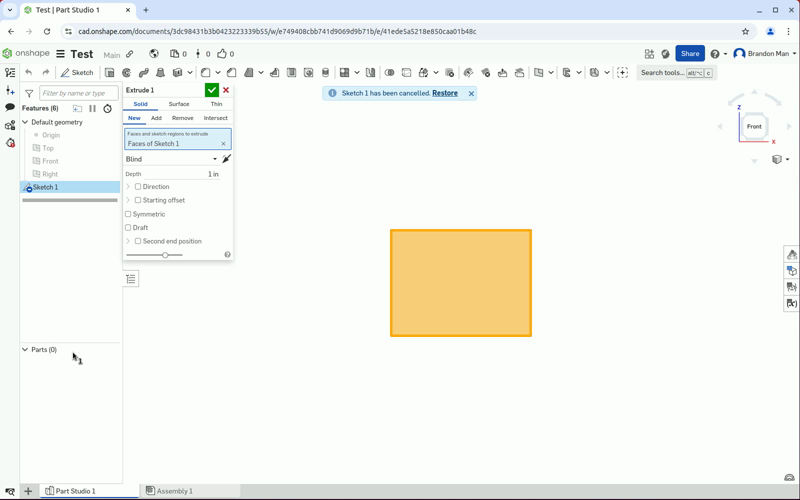
mouse_move(143, 106)
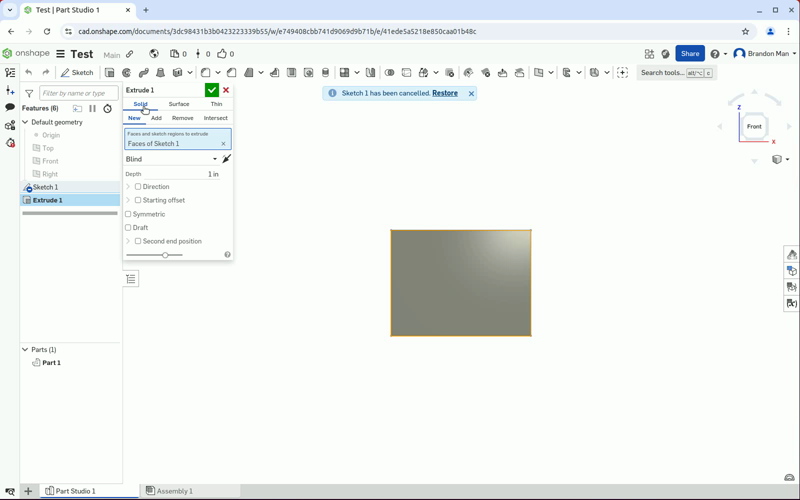
click(143, 106)
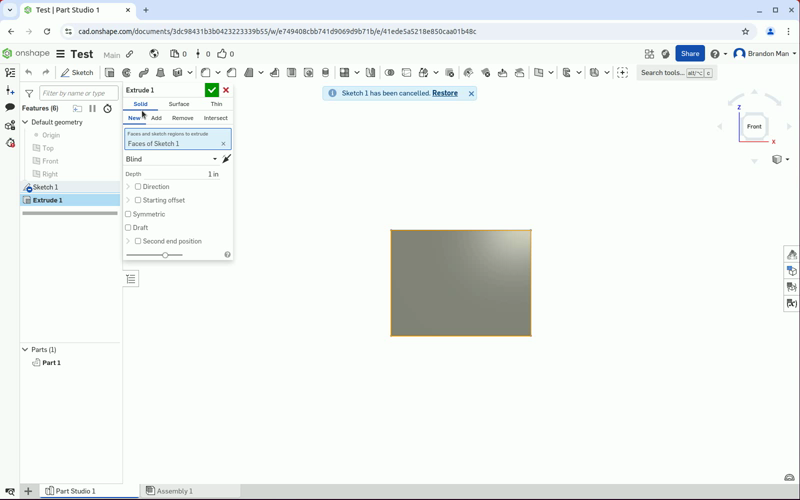
mouse_move(137, 120)
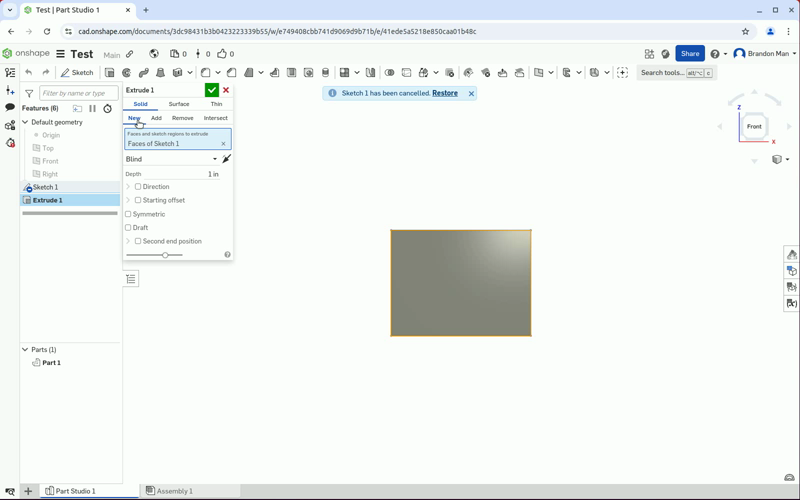
click(137, 120)
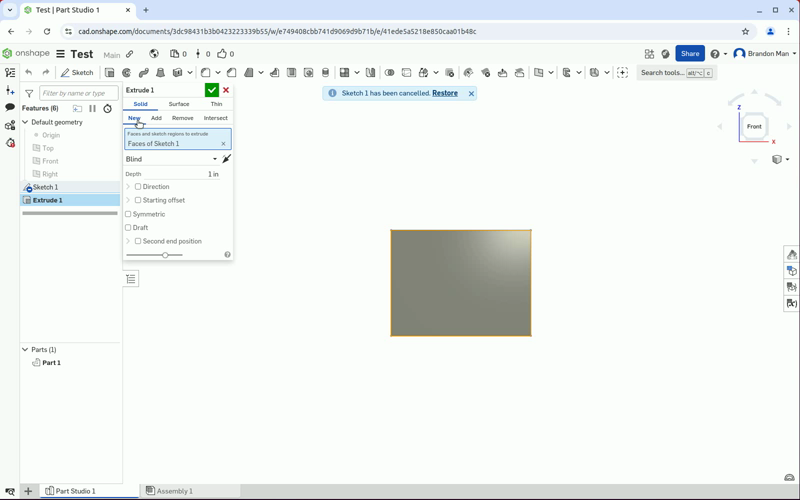
key(tab, 4)
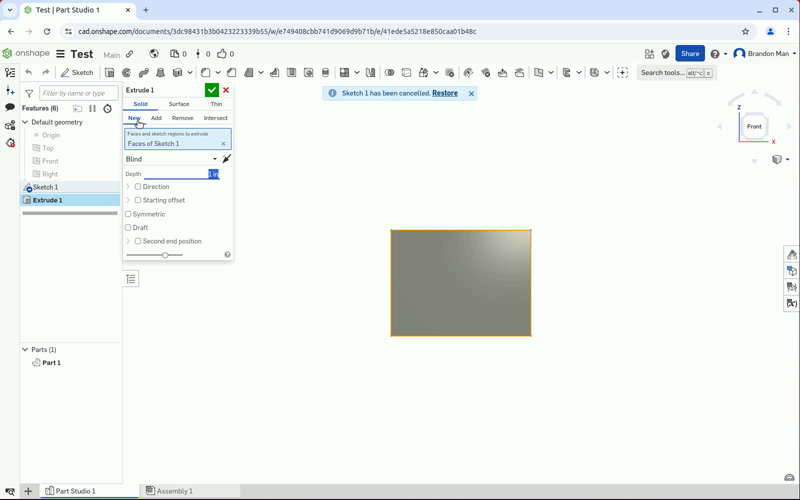
text(13.48)
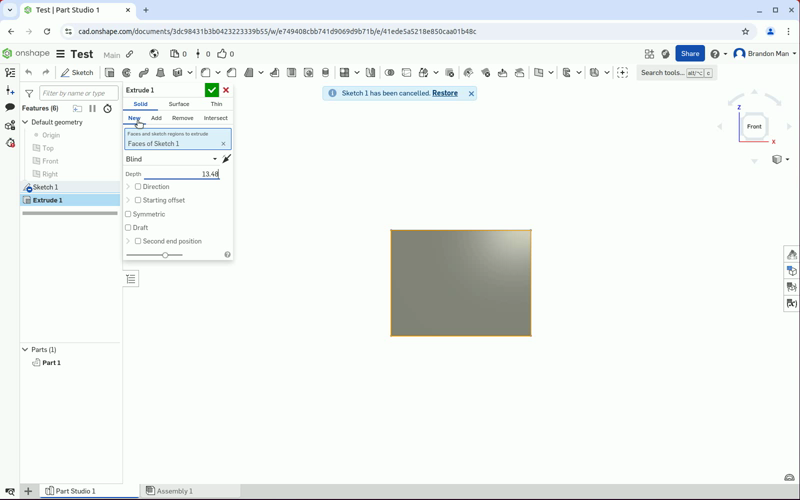
key(enter)
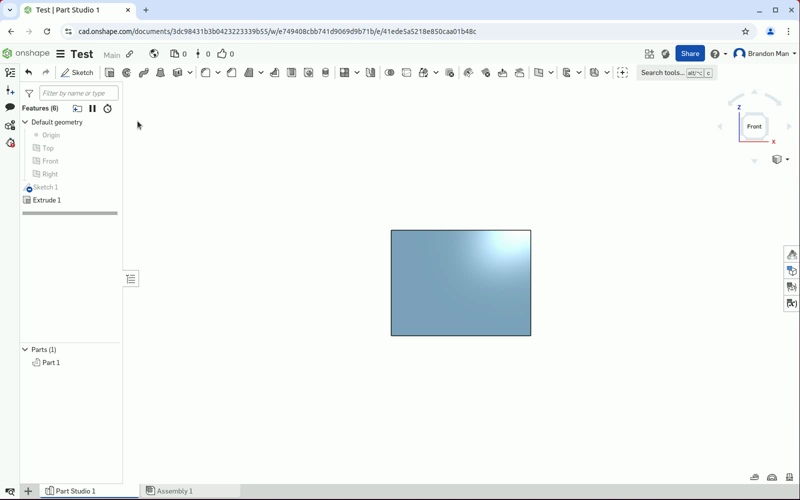
key(shift+h)
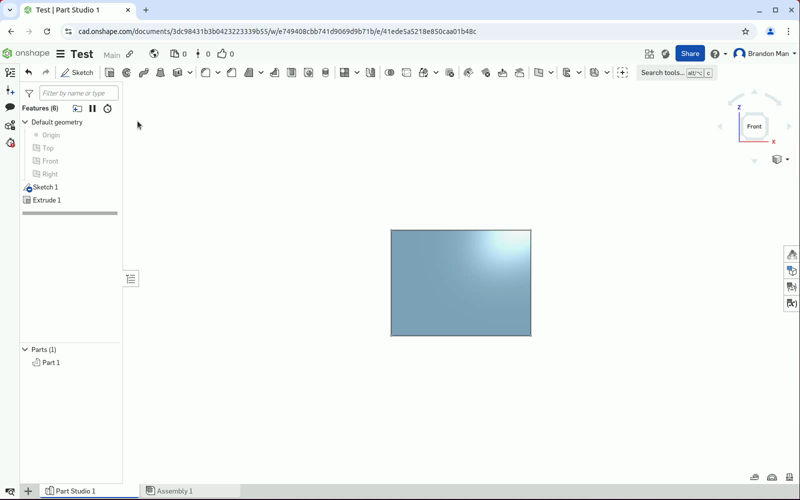
key(shift+h)
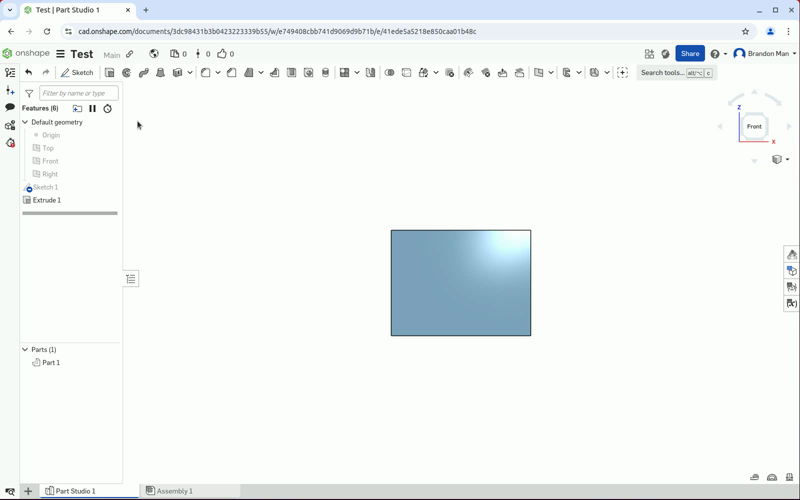
mouse_move(73, 189)
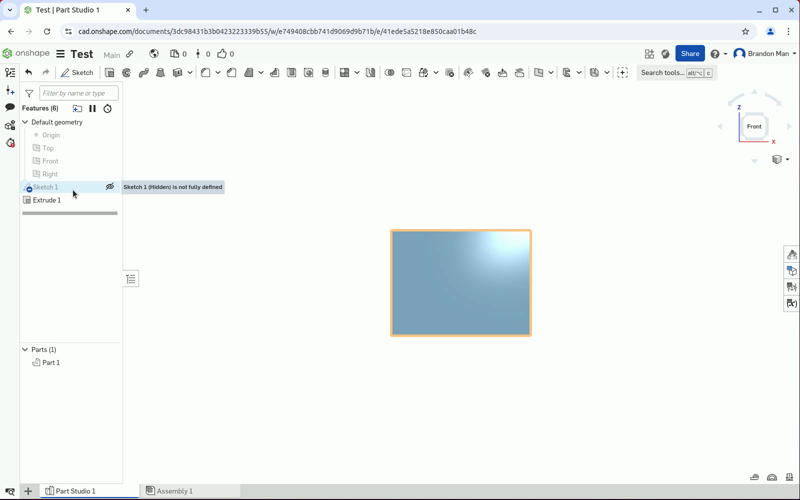
click(73, 189)
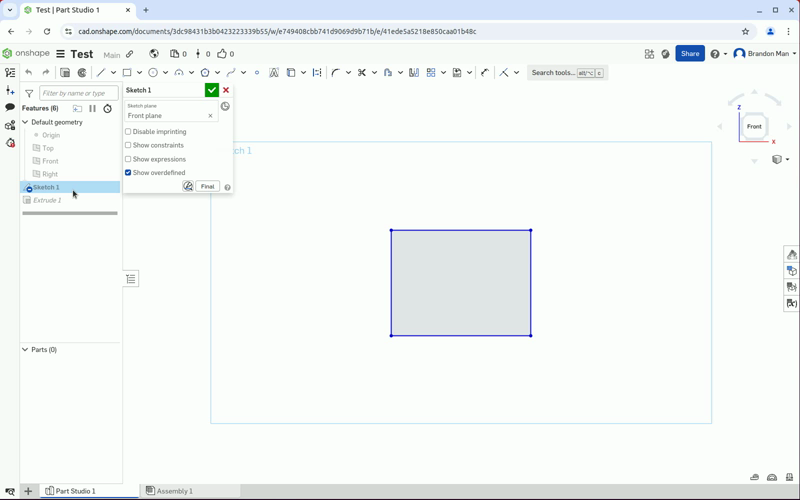
mouse_move(229, 92)
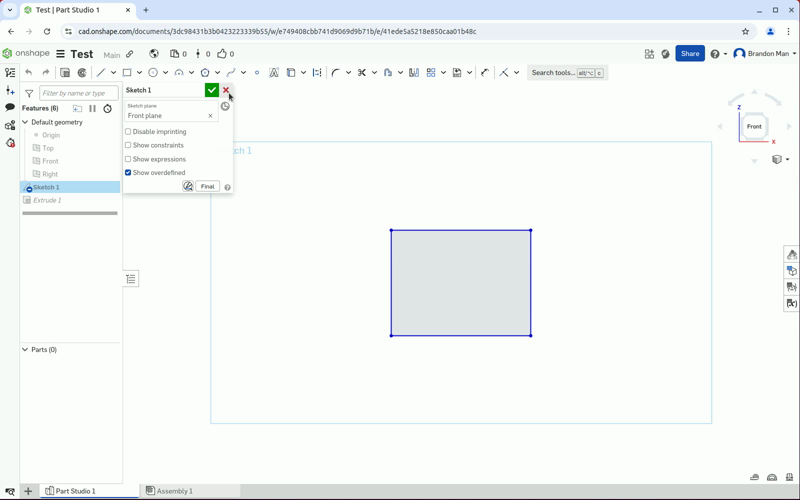
click(229, 92)
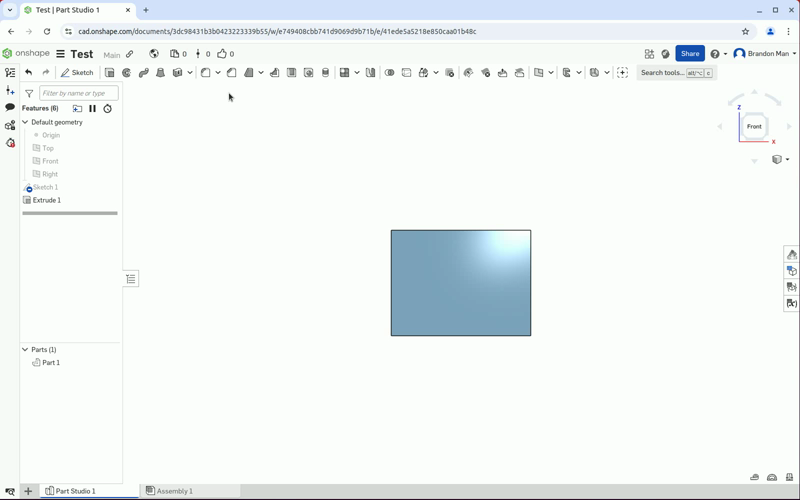
mouse_move(541, 75)
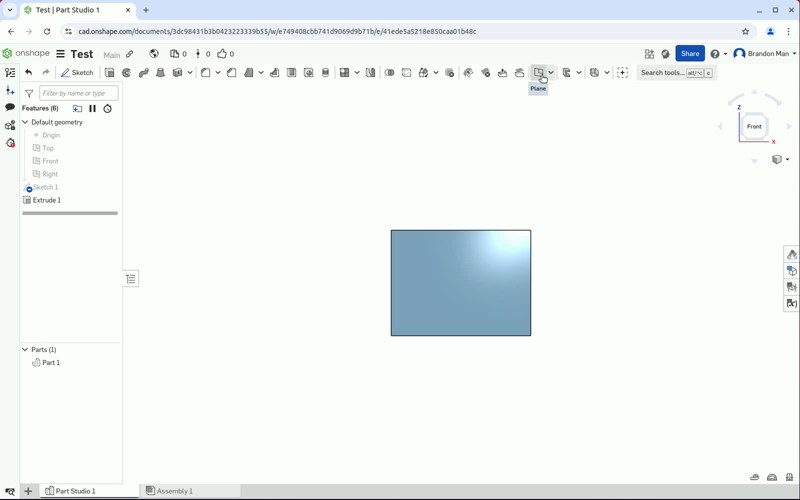
click(541, 75)
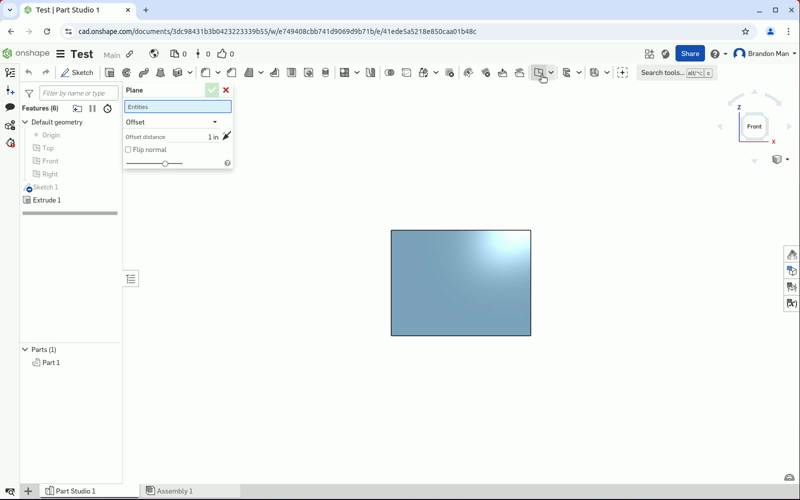
mouse_move(73, 163)
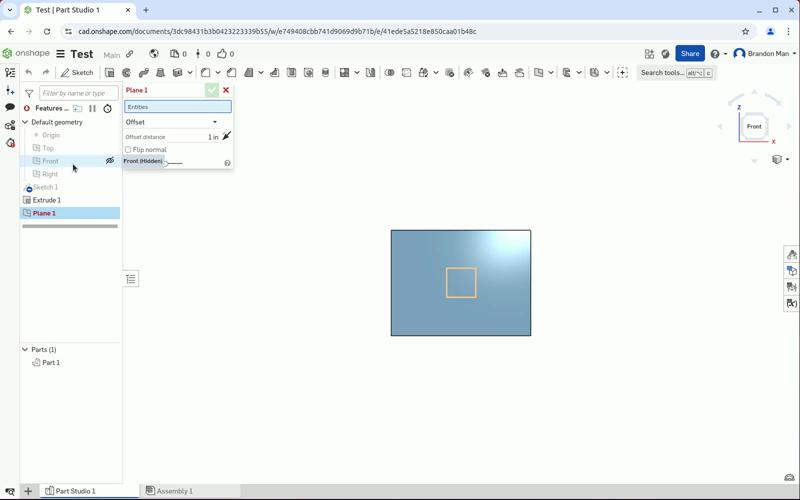
click(73, 163)
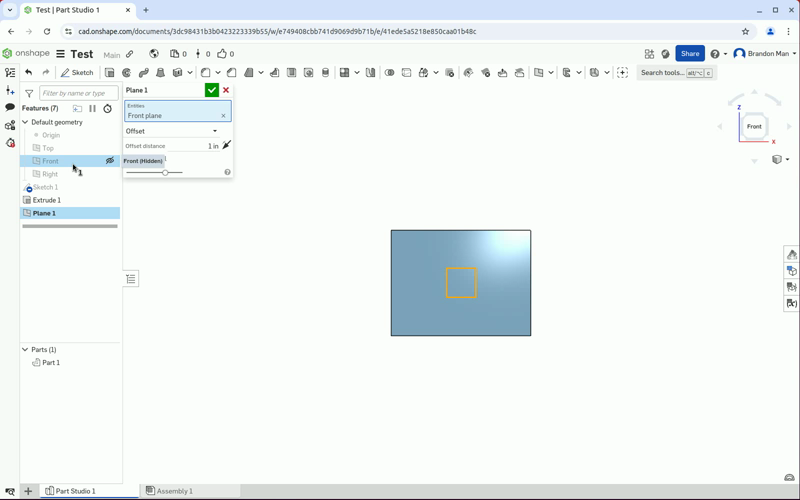
key(tab, 2)
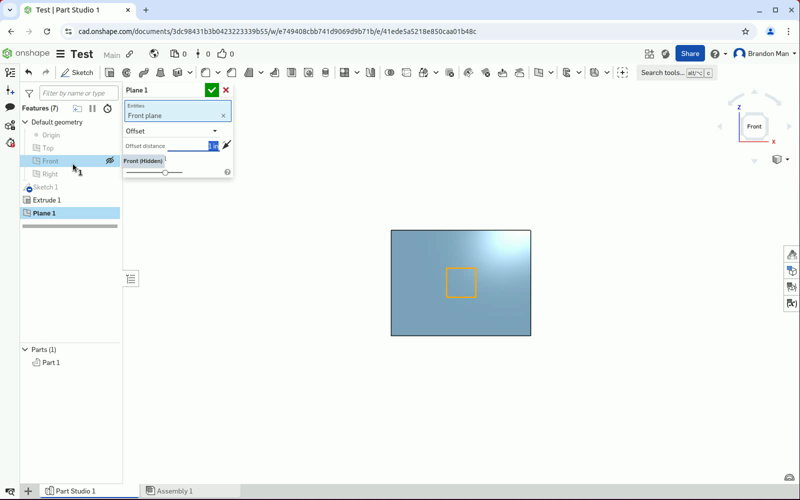
text(13.495)
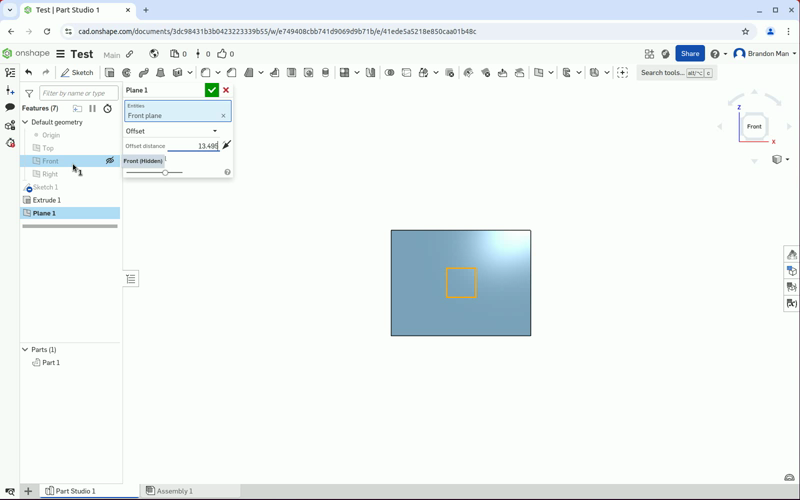
key(enter, 2)
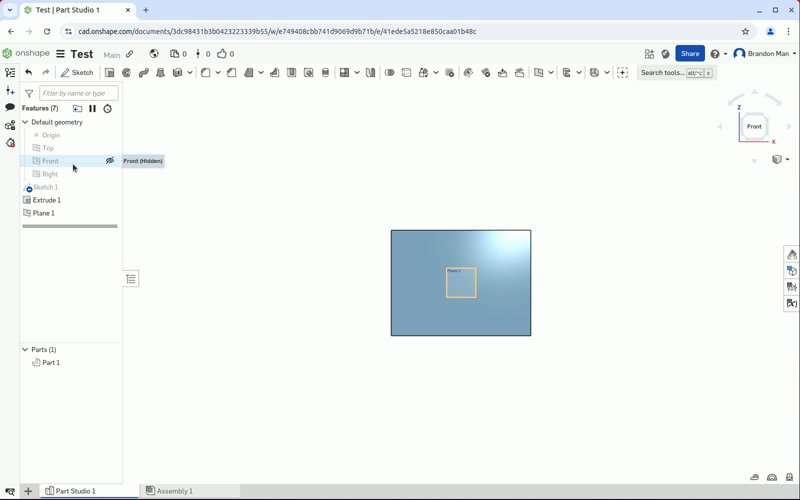
key(shift+s)
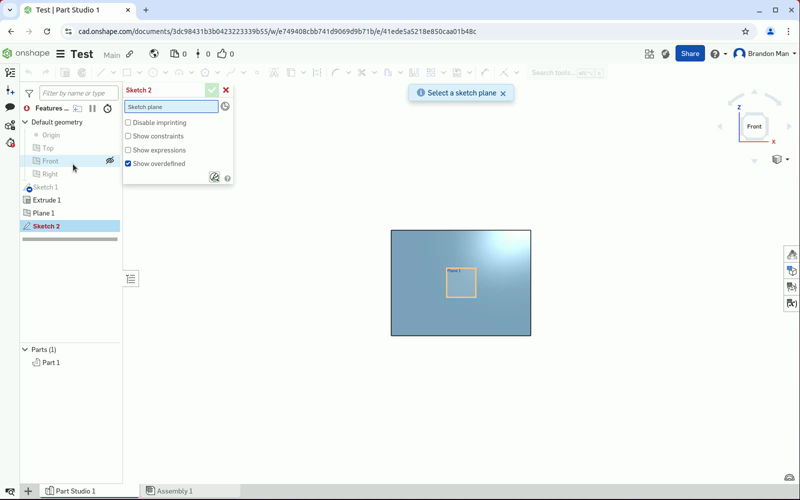
mouse_move(73, 215)
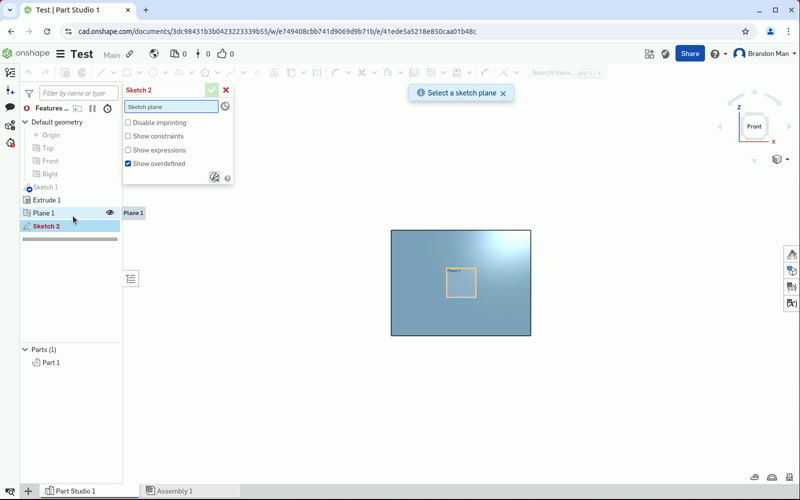
click(73, 215)
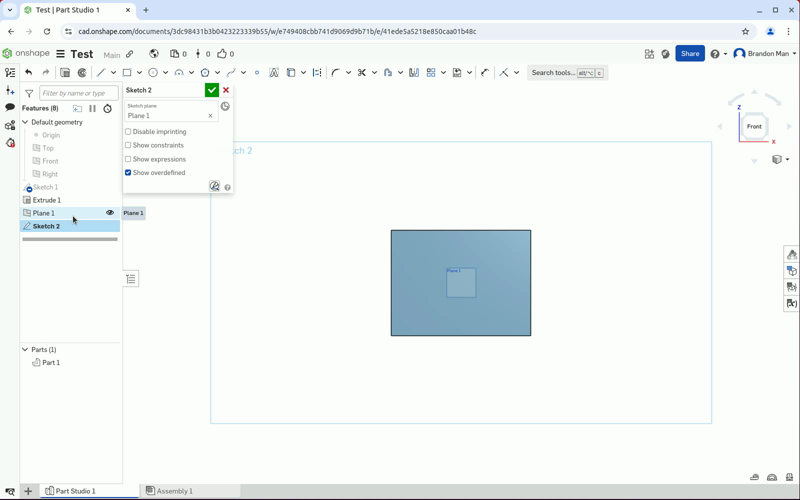
mouse_move(73, 352)
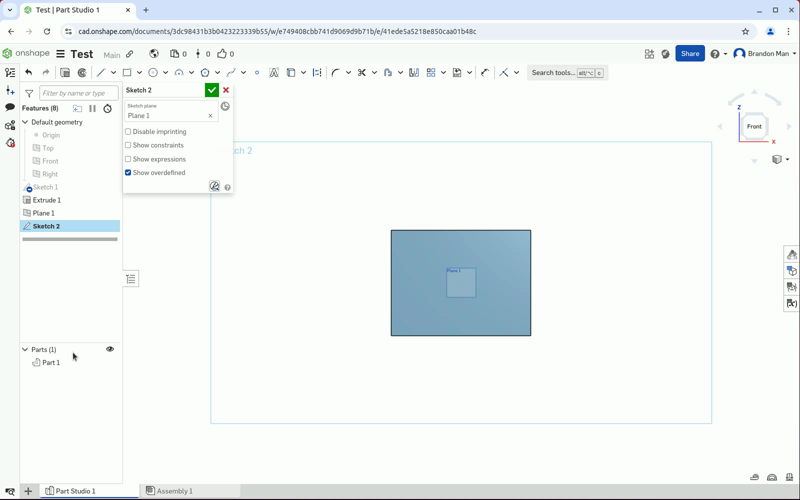
key(y)
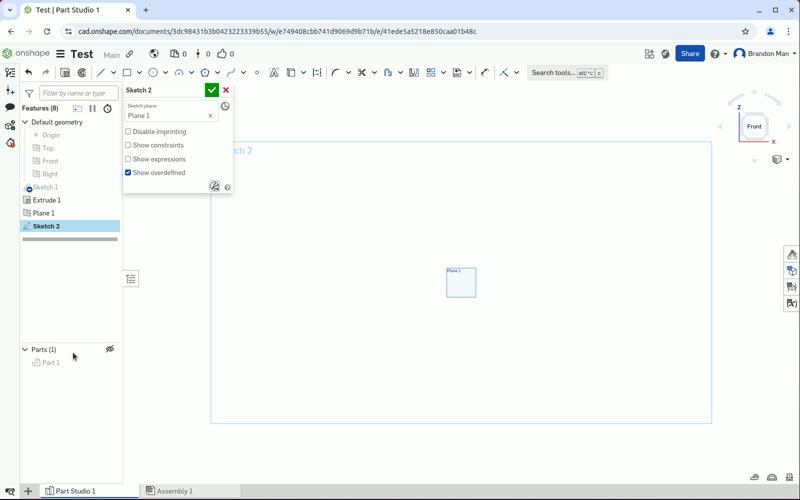
key(c)
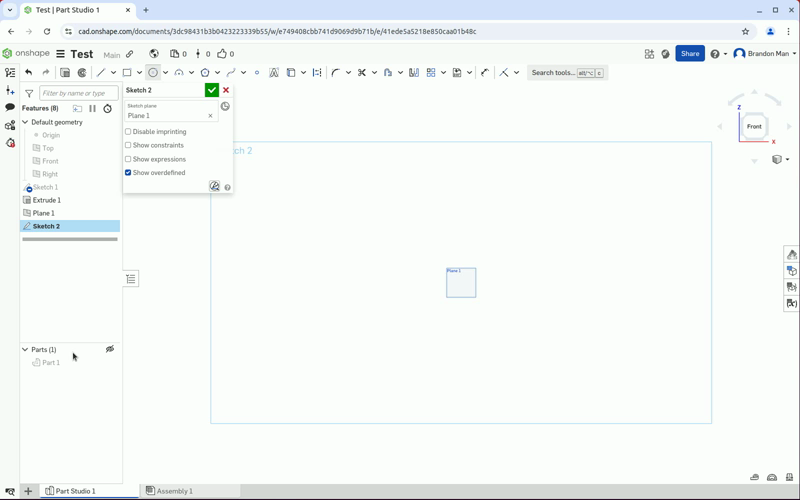
key_down(shift)
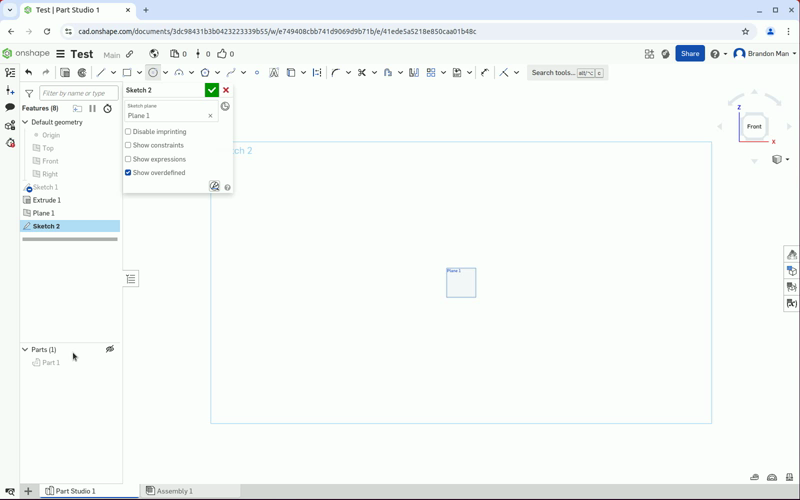
mouse_move(461, 282)
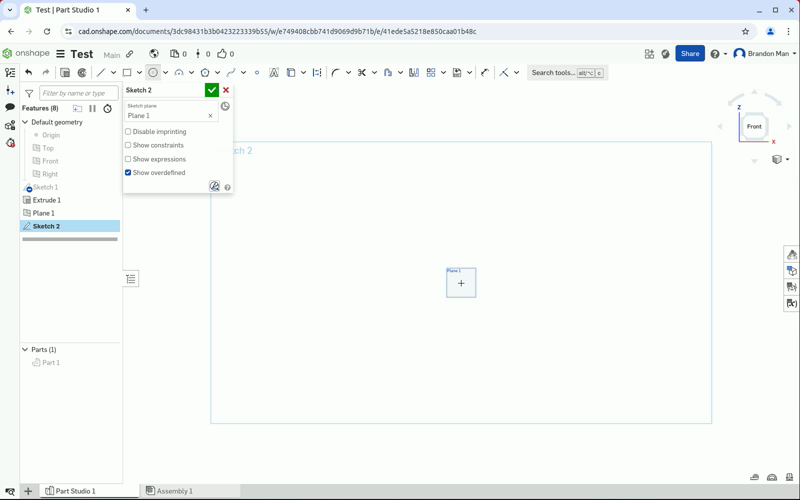
click(461, 282)
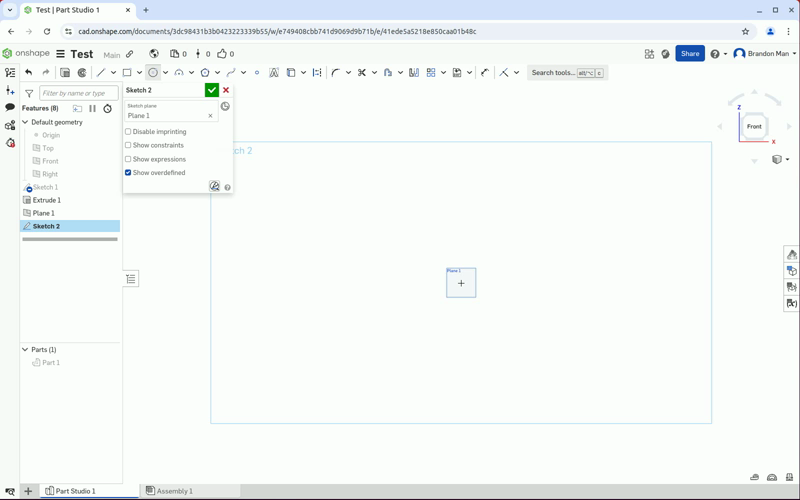
key_up(shift)
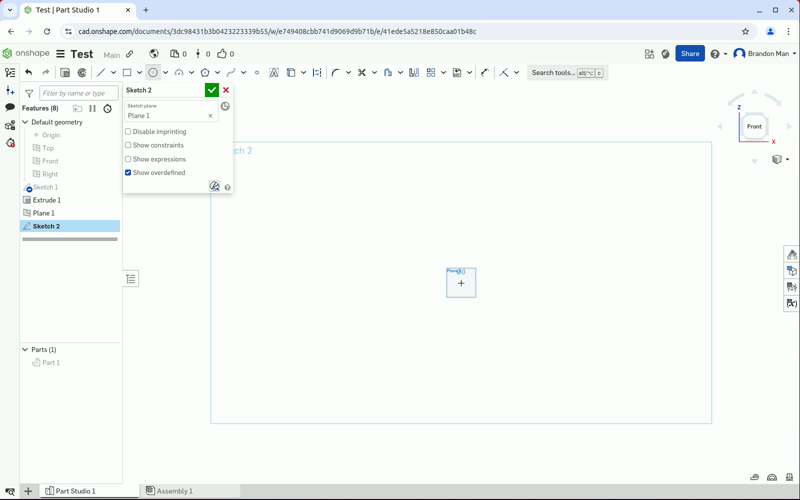
mouse_move(480, 282)
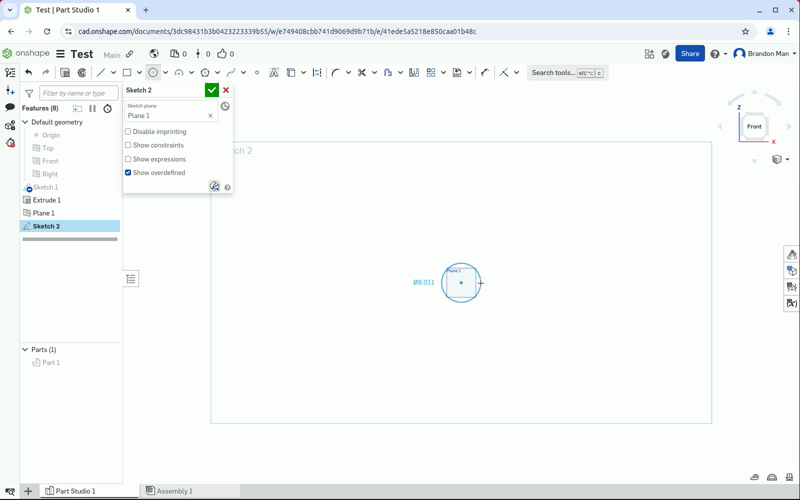
click(480, 282)
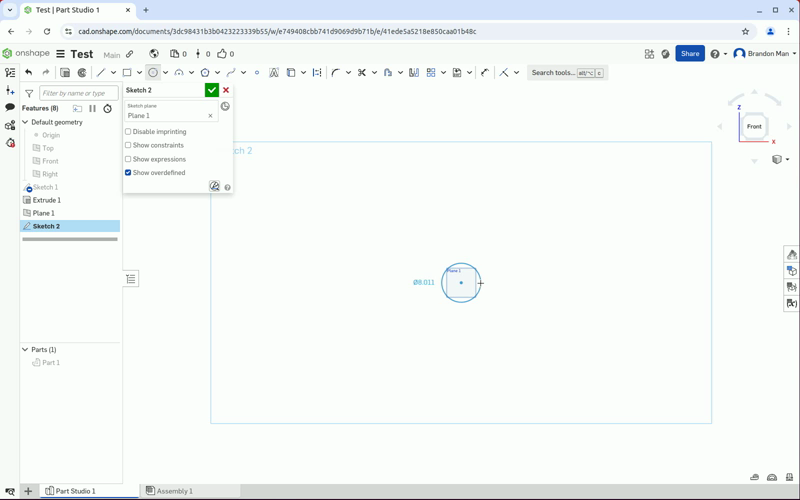
key(esc)
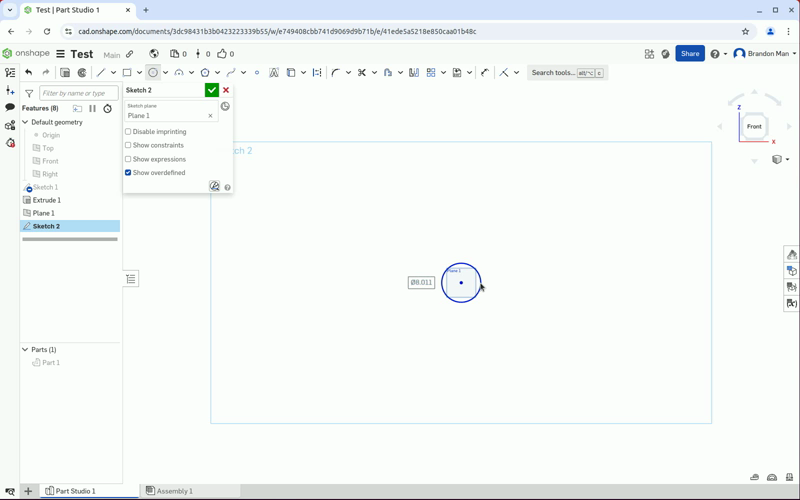
mouse_move(467, 269)
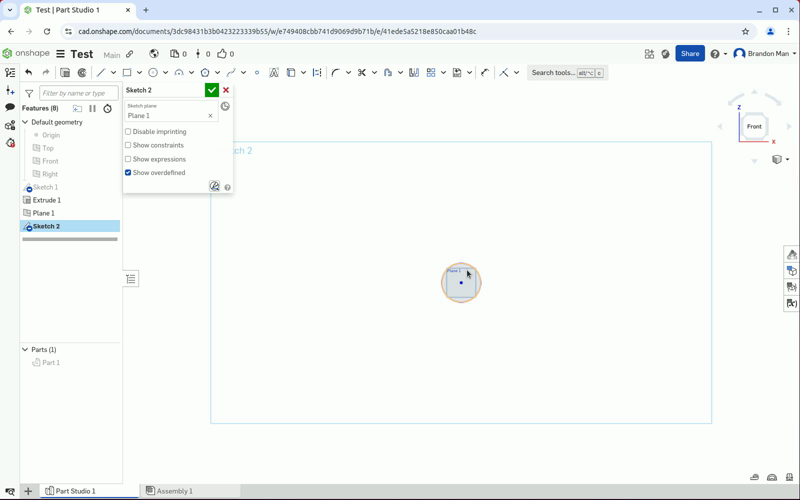
scroll(6)
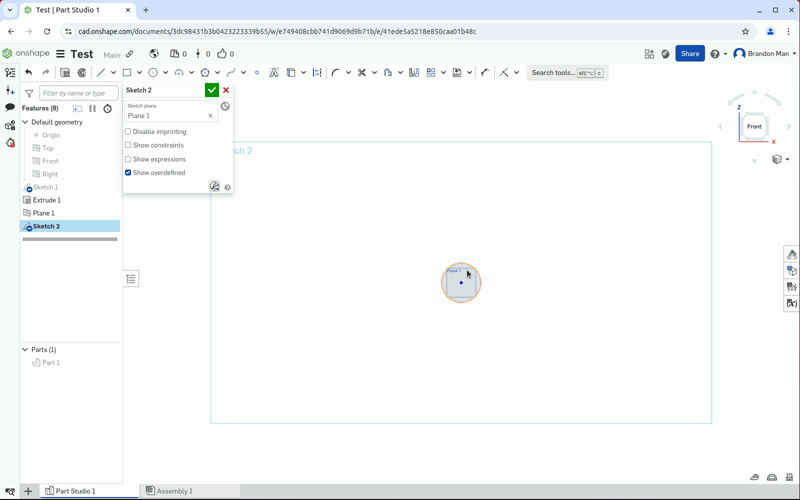
scroll(6)
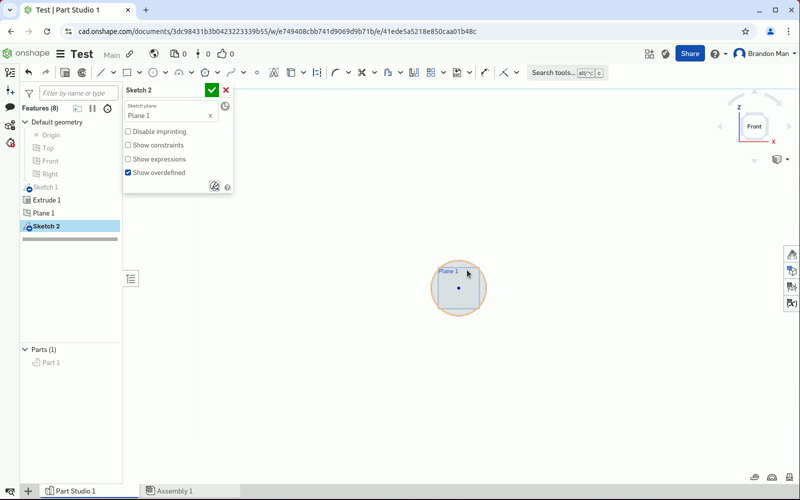
scroll(6)
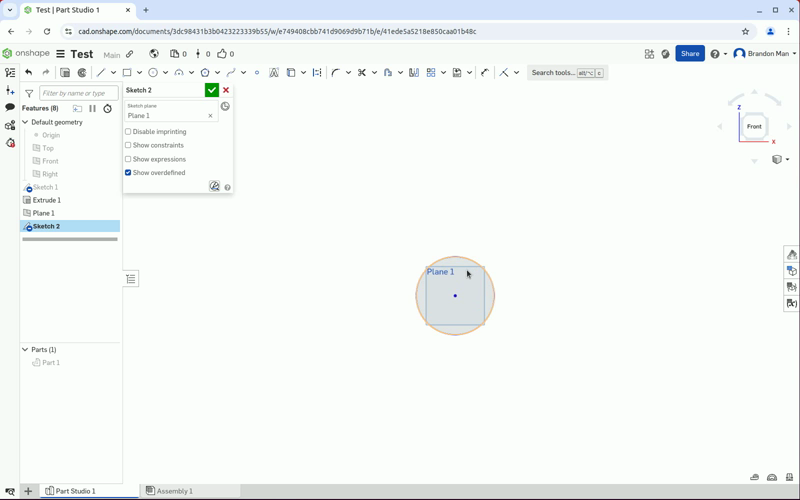
scroll(6)
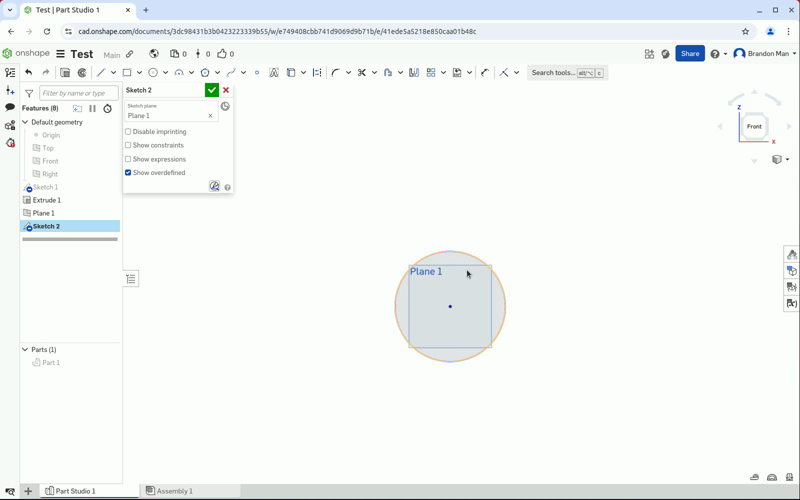
scroll(6)
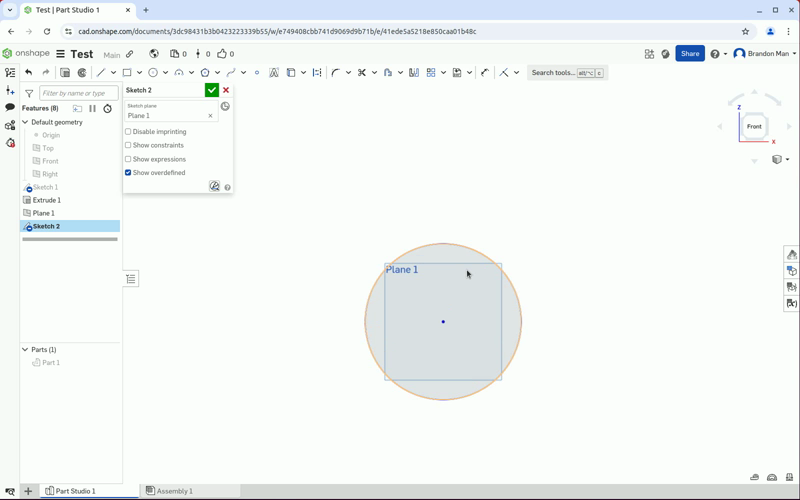
scroll(6)
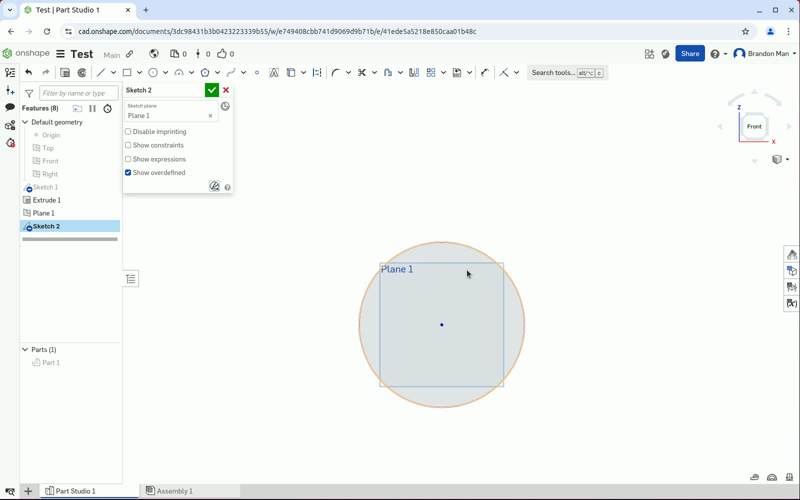
scroll(6)
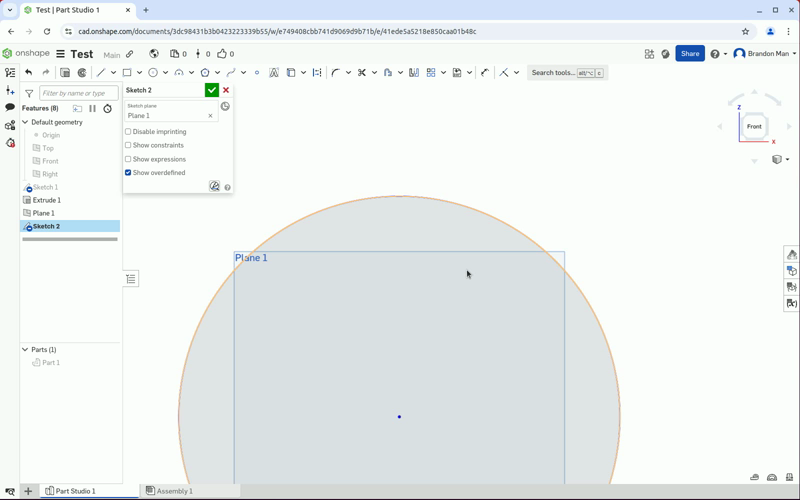
click(467, 269)
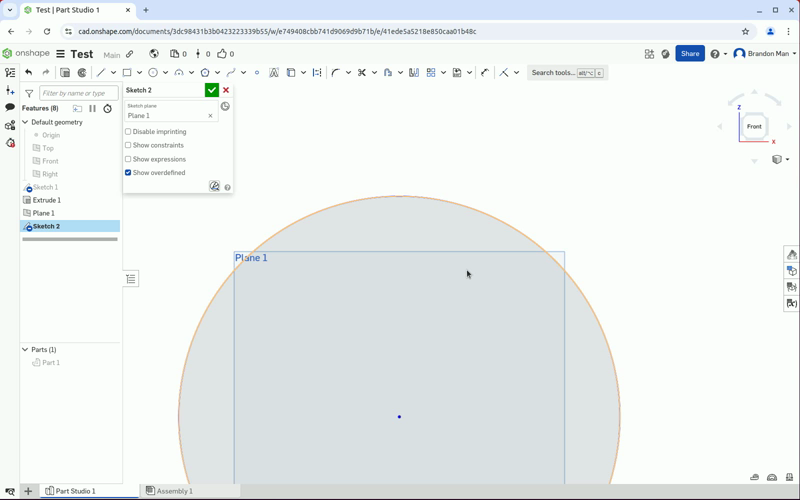
scroll(-6)
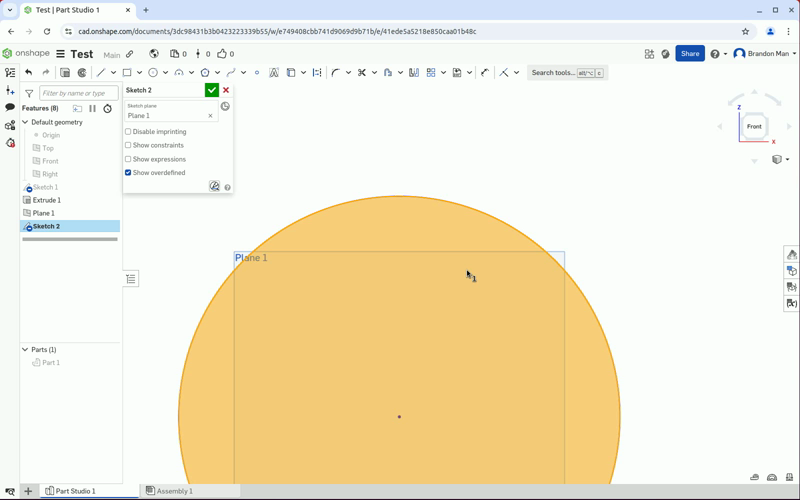
scroll(-6)
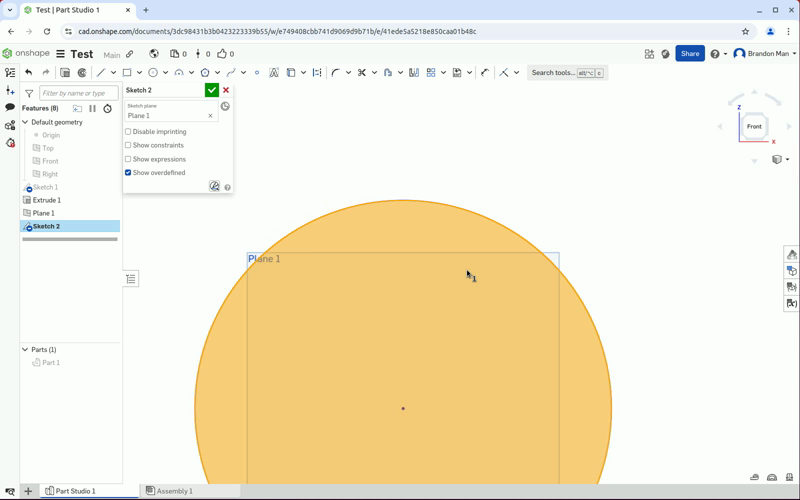
scroll(-6)
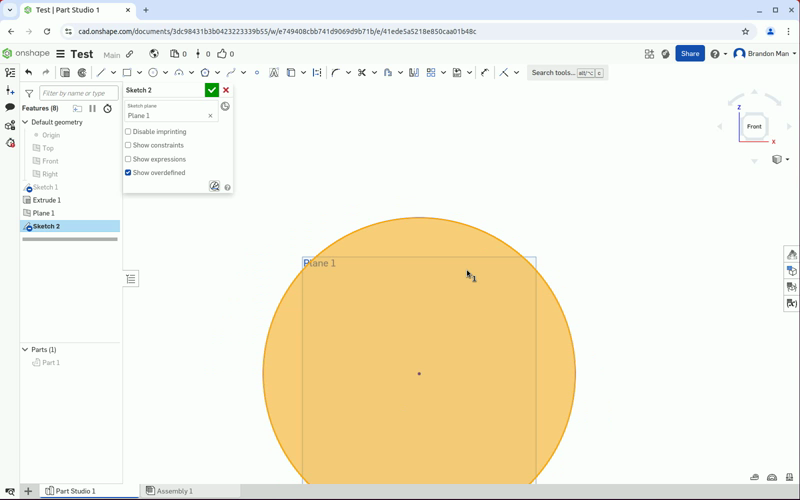
scroll(-6)
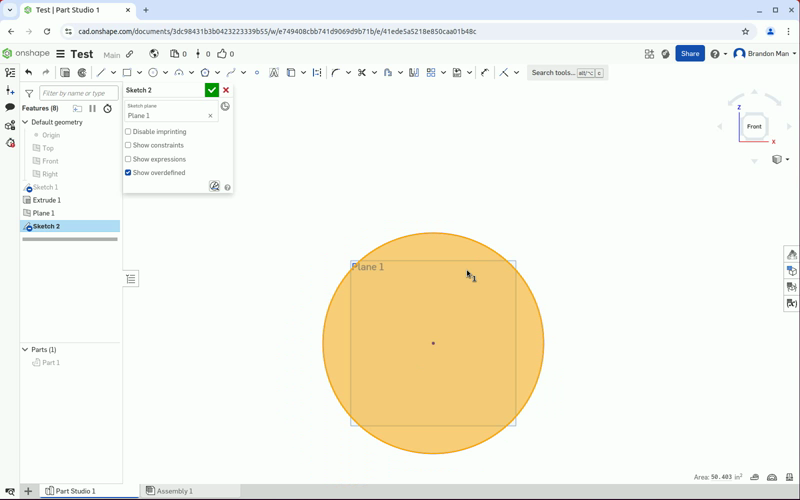
scroll(-6)
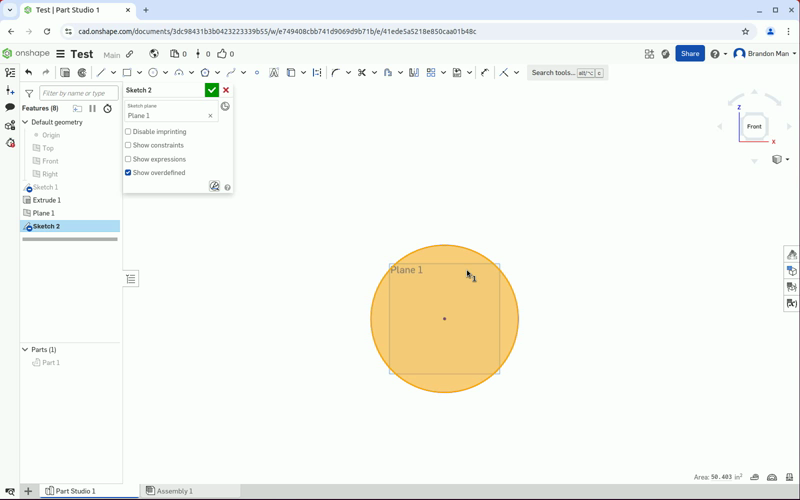
scroll(-6)
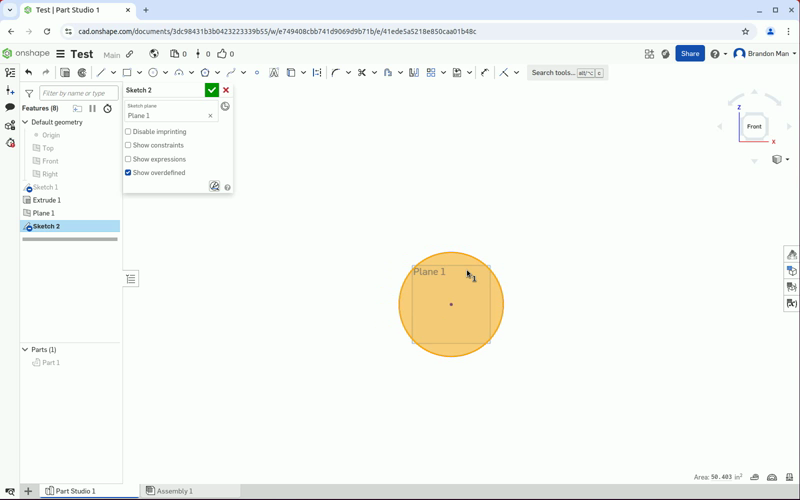
scroll(-6)
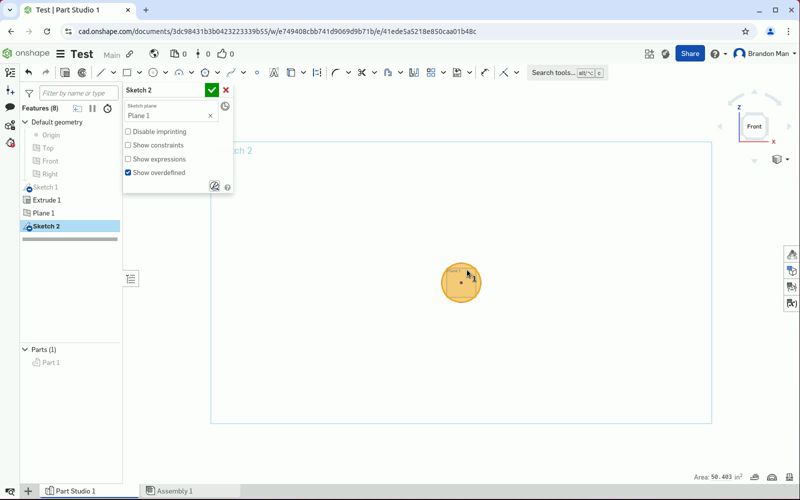
mouse_move(73, 352)
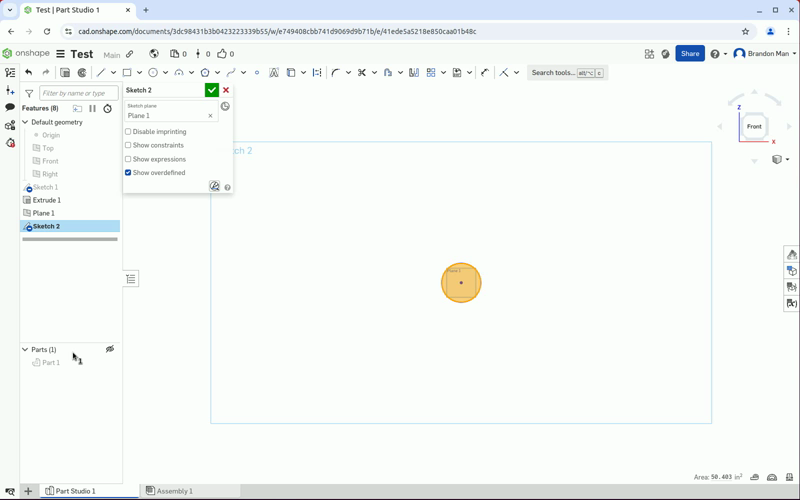
key(shift+y)
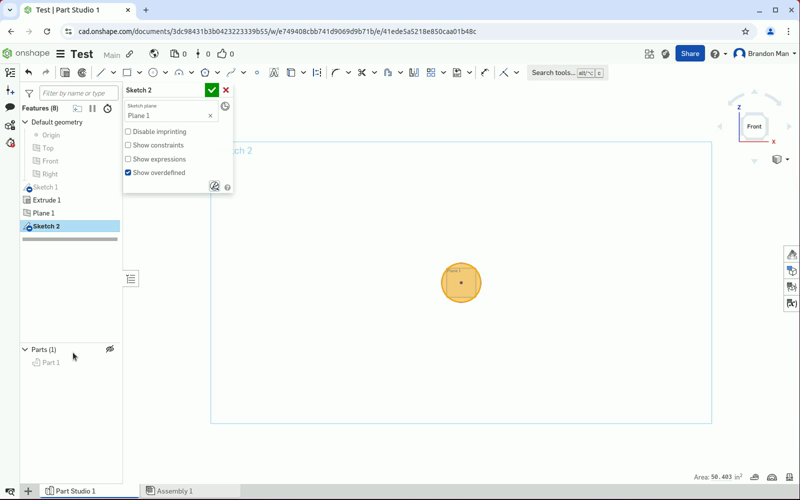
key(shift+e)
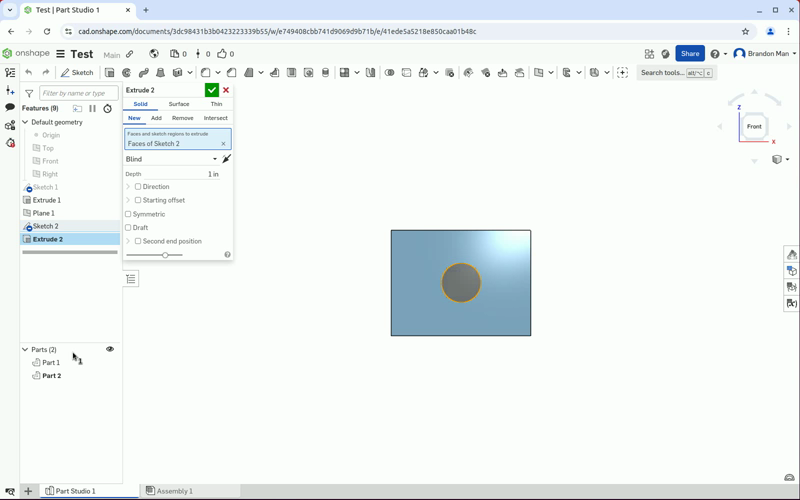
mouse_move(143, 106)
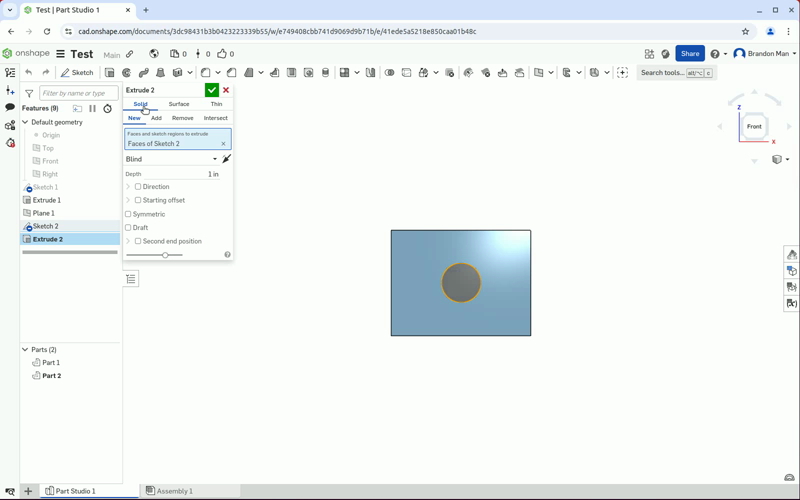
click(143, 106)
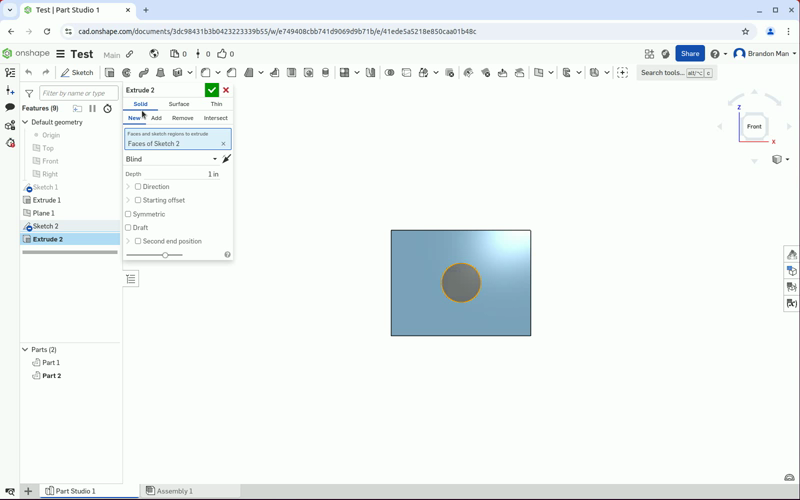
mouse_move(137, 120)
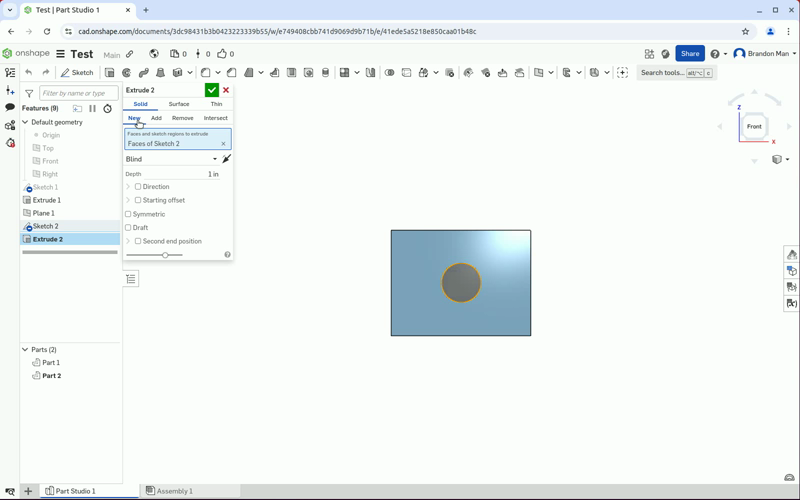
click(137, 120)
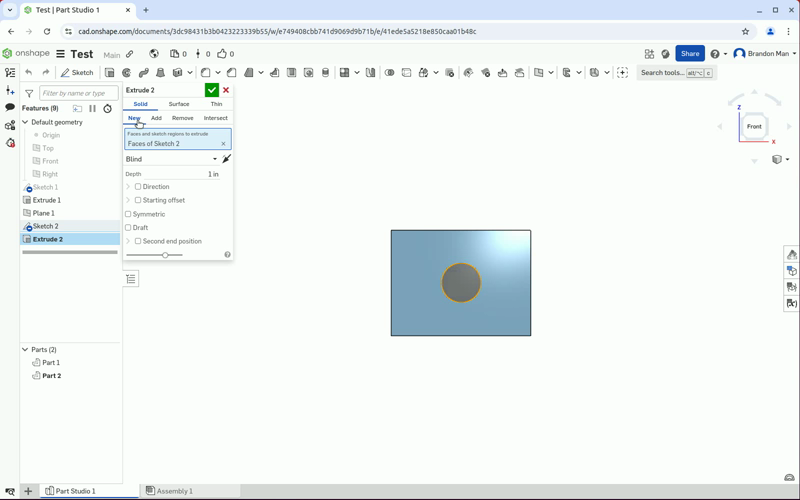
key(tab, 4)
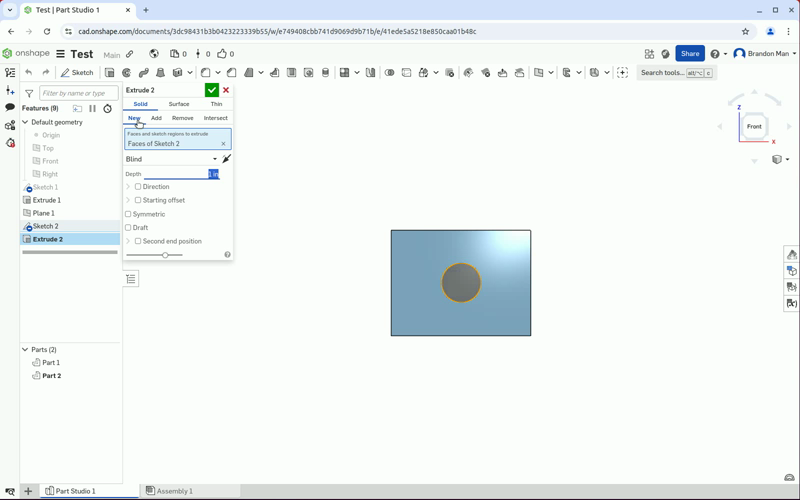
text(9.628)
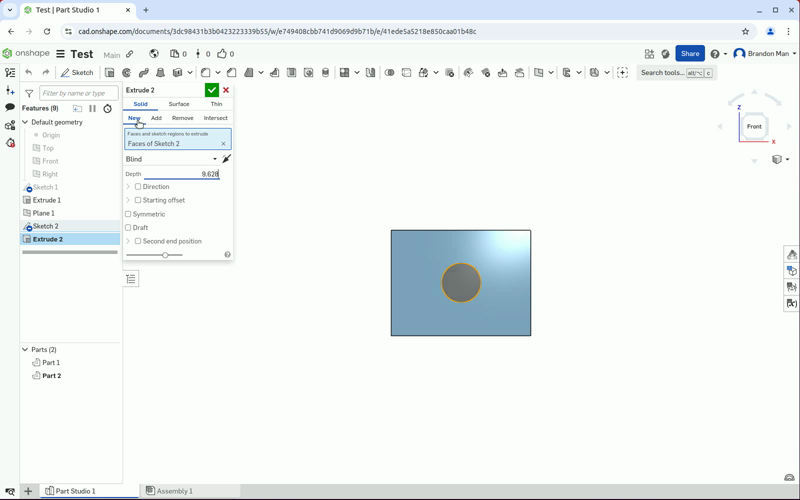
key(enter)
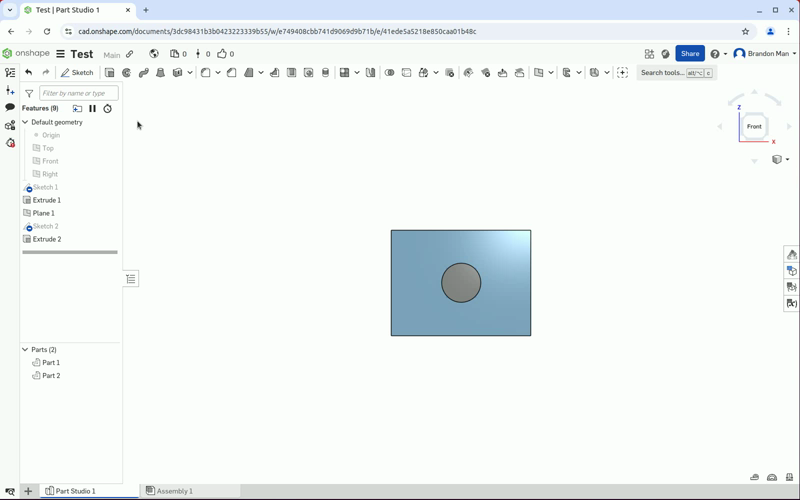
key(shift+h)
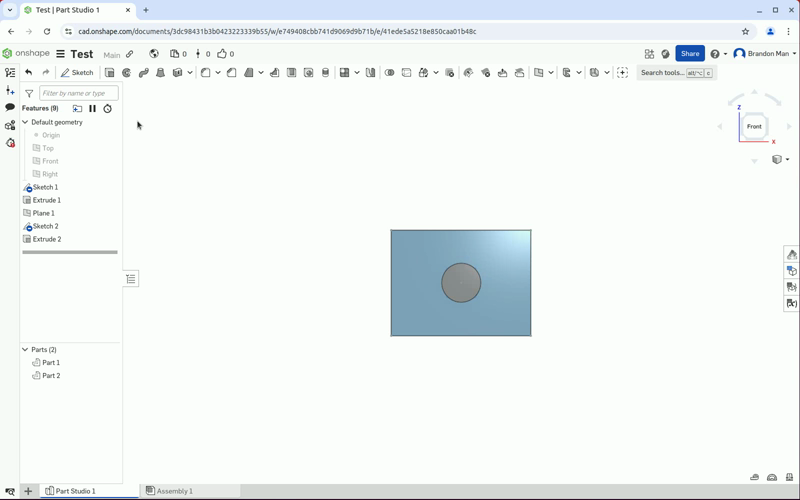
key(shift+h)
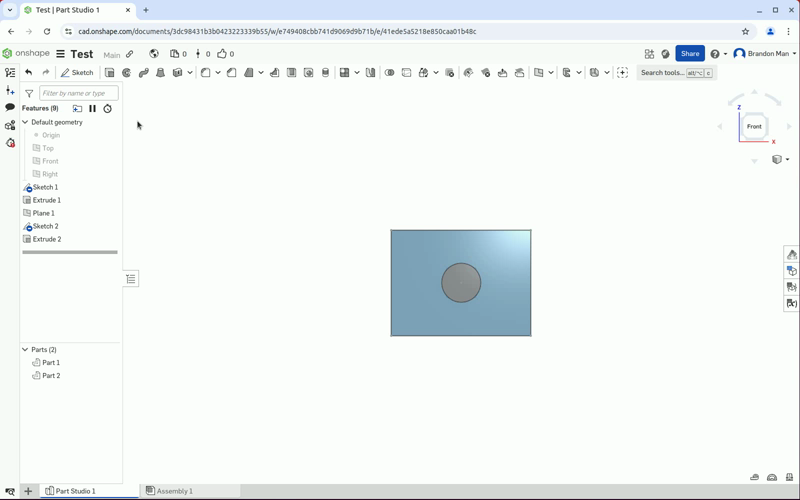
key(shift+7)
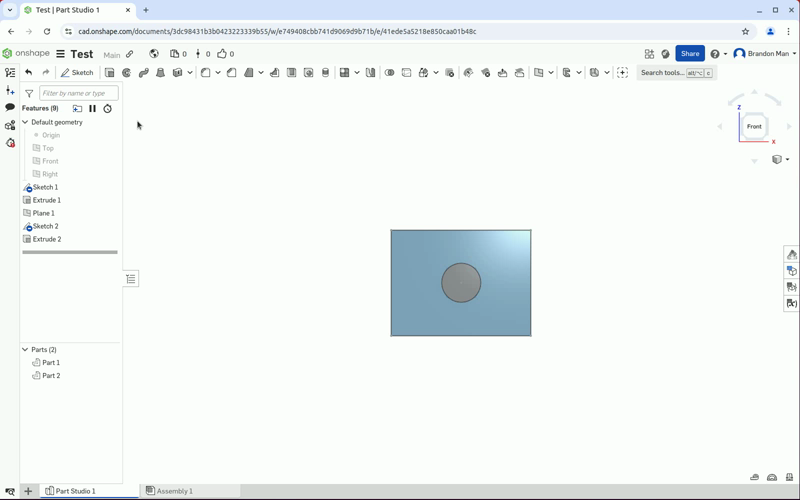
key(left, 2)
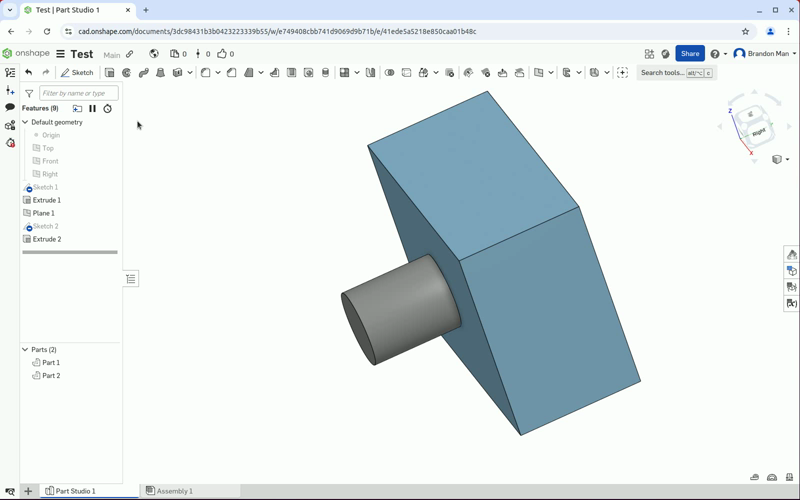
key(down, 2)
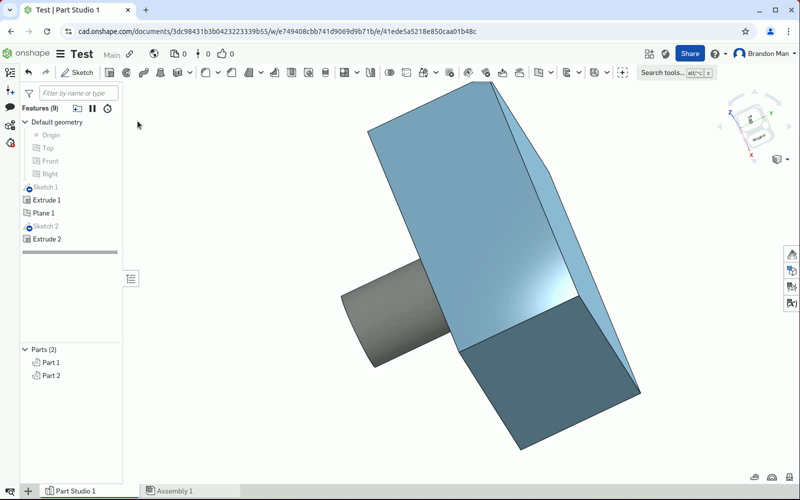
key(up, 2)
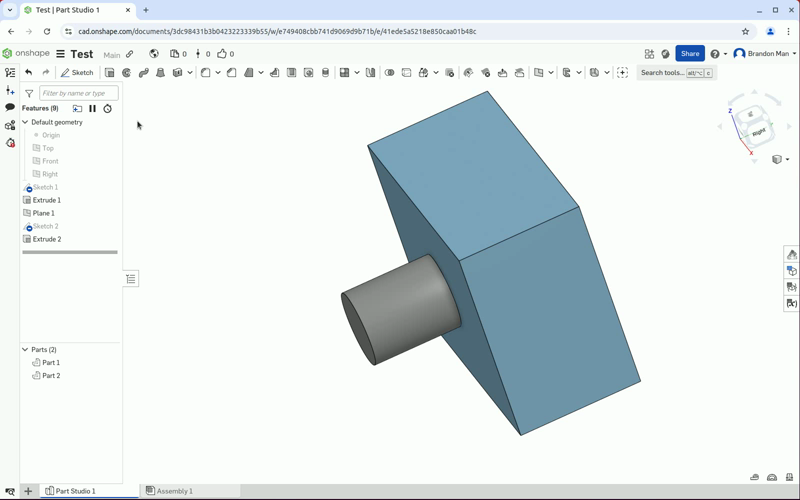
key(right, 2)
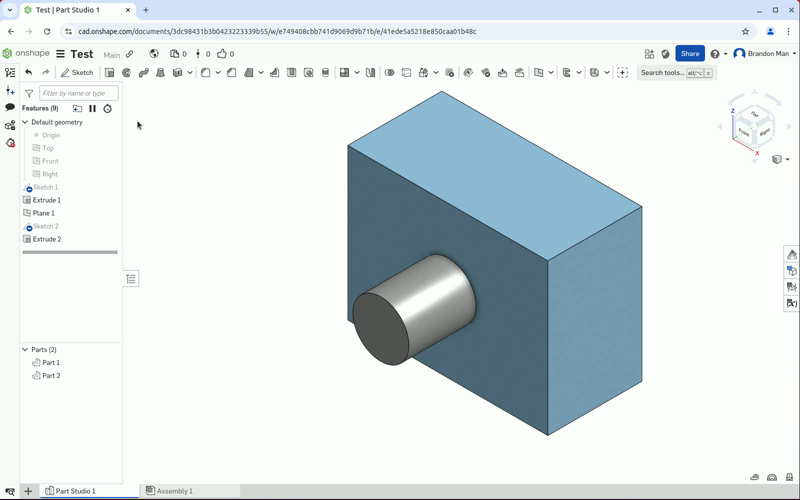
mouse_move(73, 189)
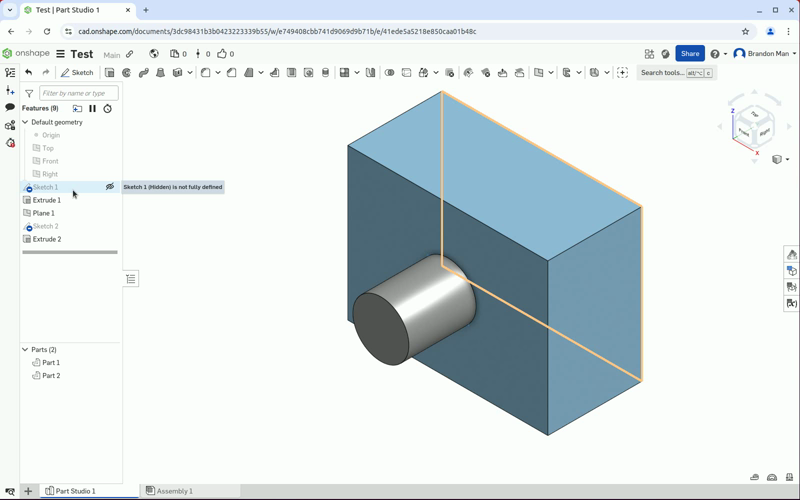
click(73, 189)